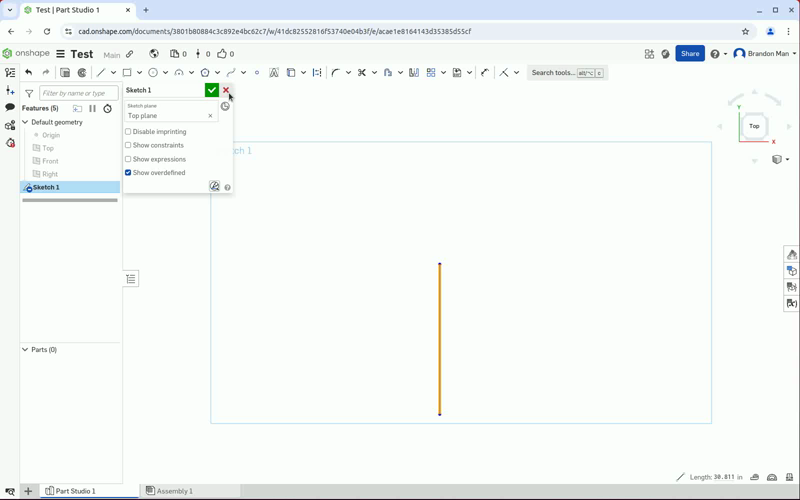
key(shift+h)
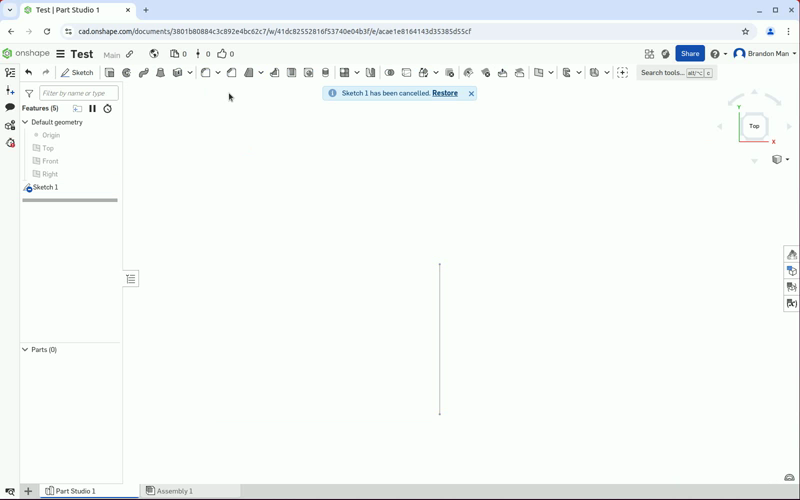
key(shift+s)
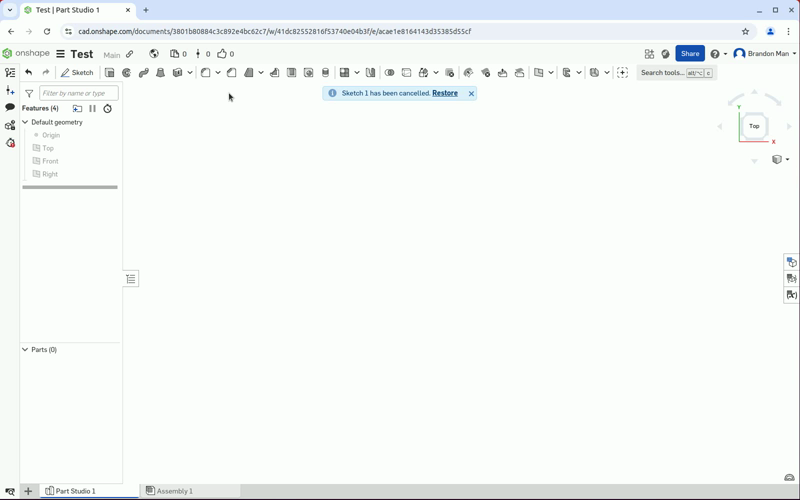
mouse_move(73, 150)
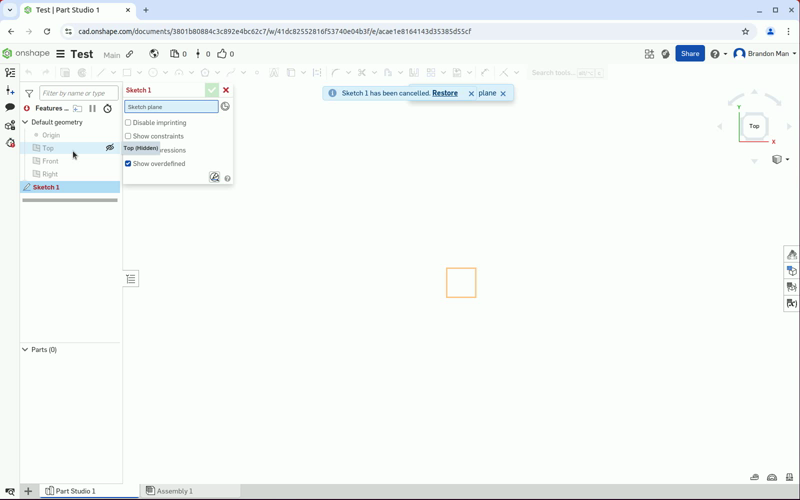
click(73, 150)
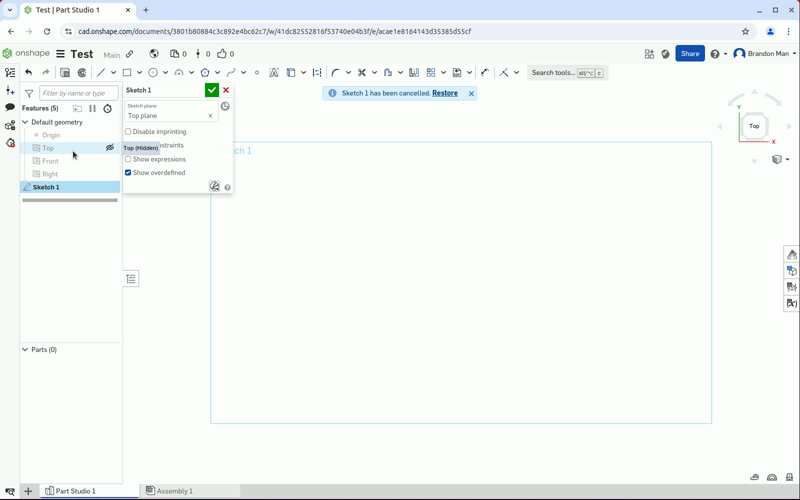
mouse_move(73, 352)
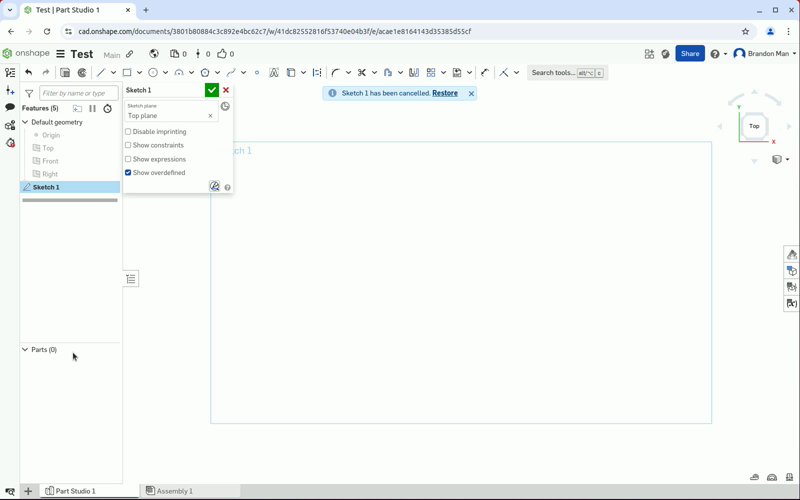
key(y)
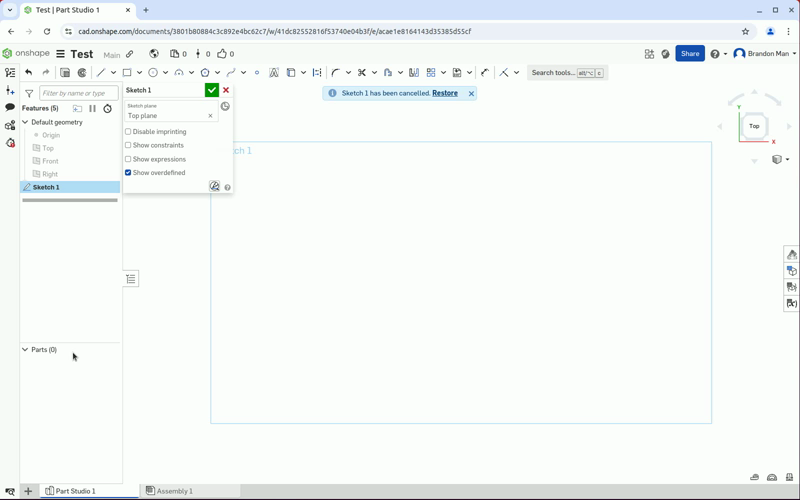
key(c)
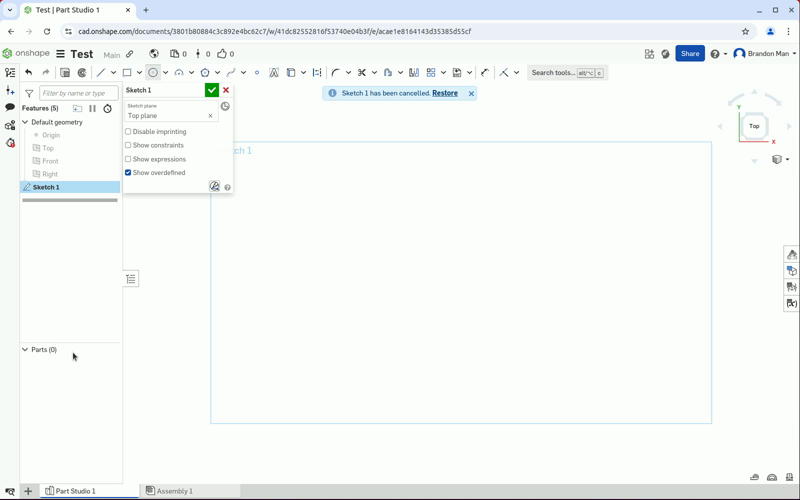
key_down(shift)
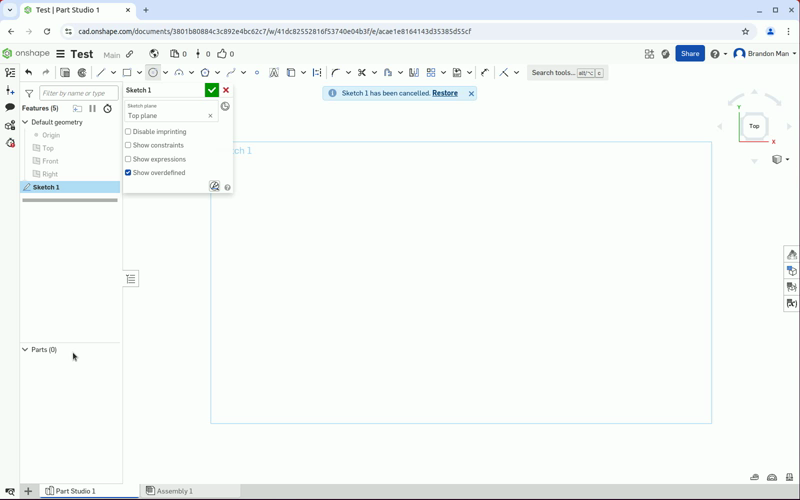
mouse_move(461, 282)
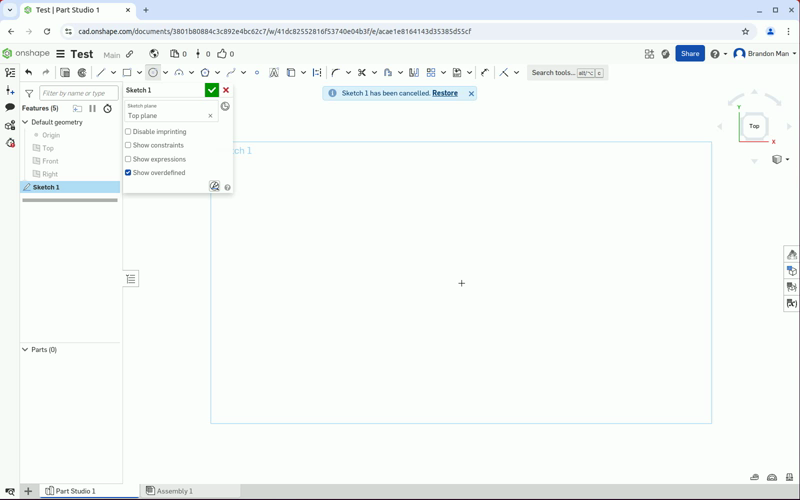
click(461, 282)
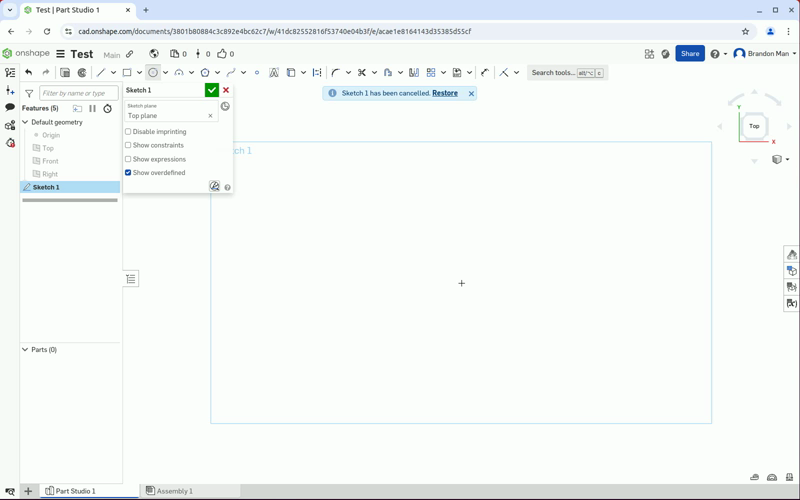
key_up(shift)
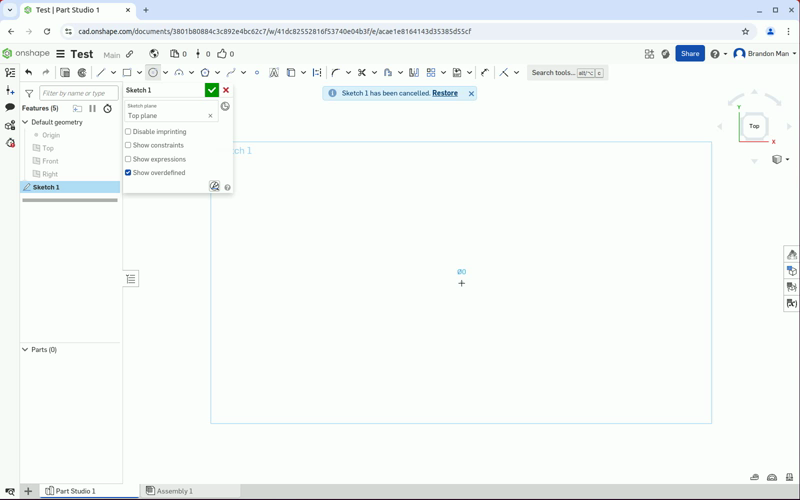
mouse_move(521, 282)
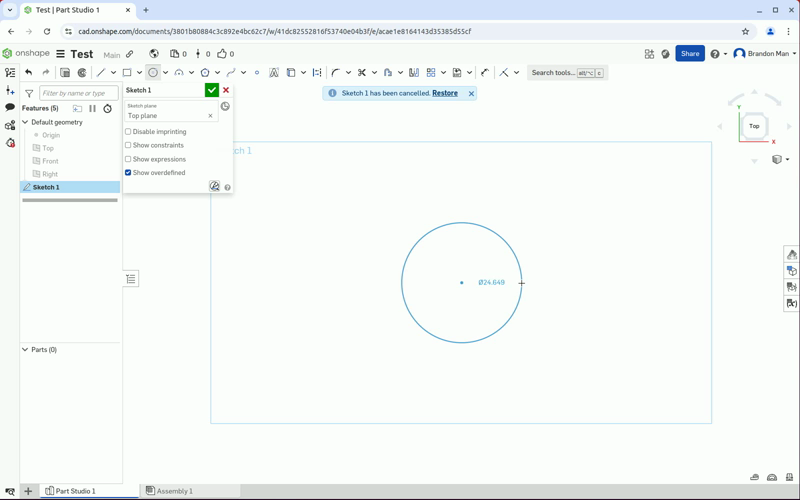
click(521, 282)
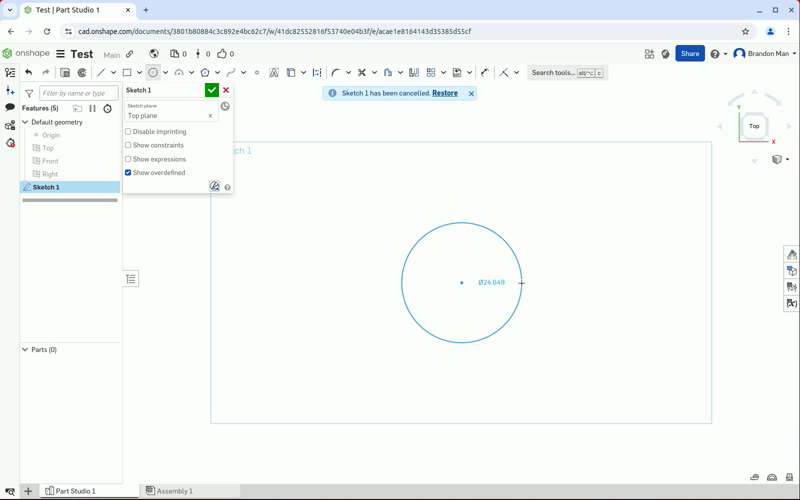
key(esc)
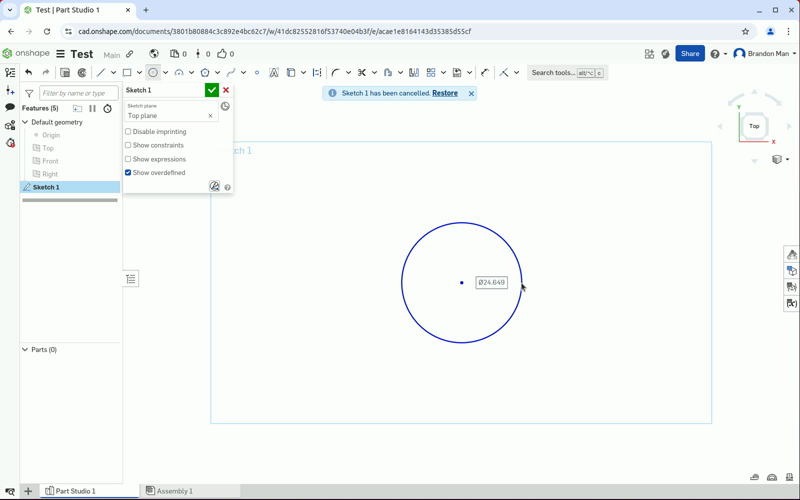
key(c)
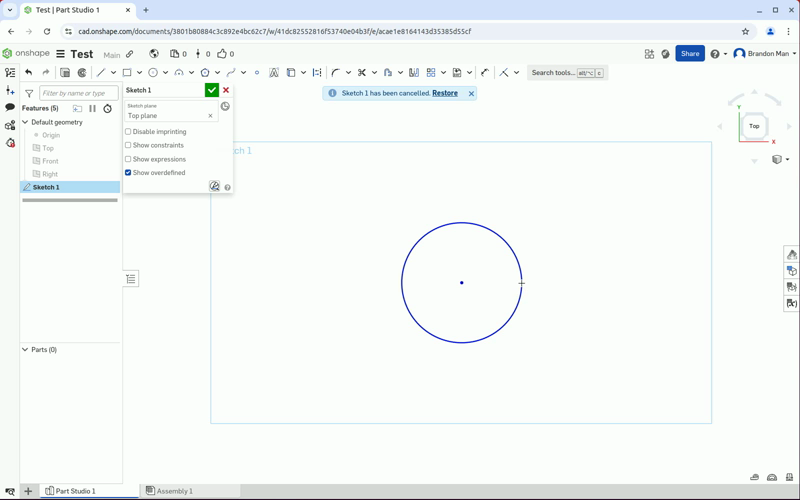
key_down(shift)
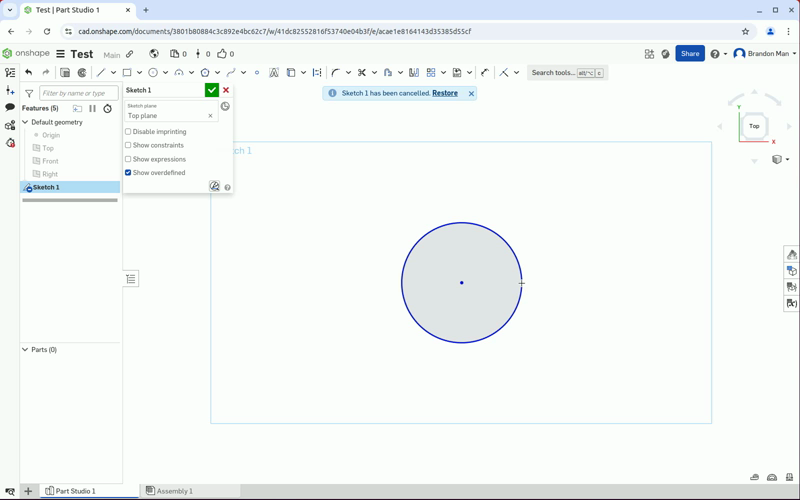
mouse_move(461, 282)
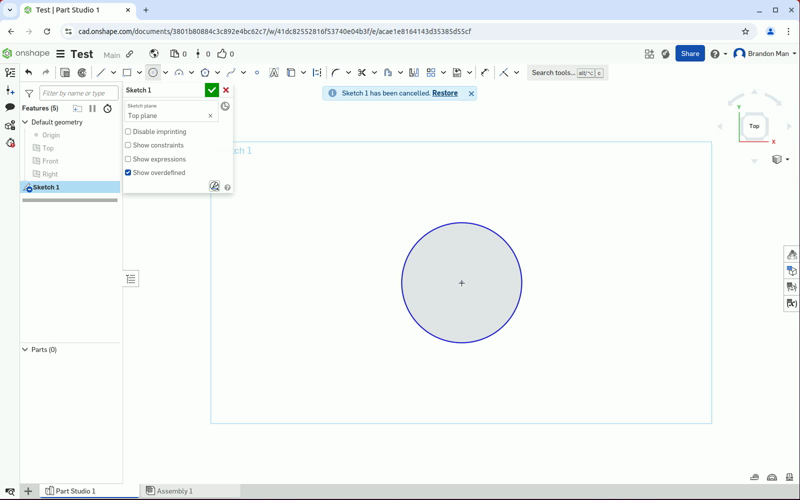
click(461, 282)
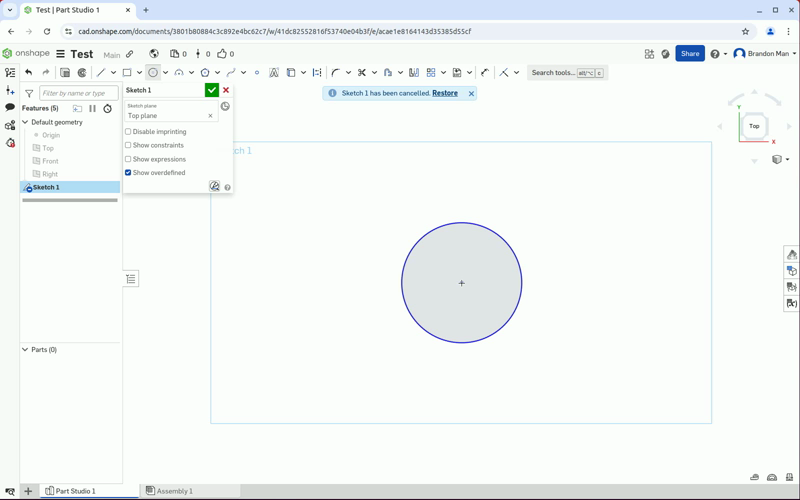
key_up(shift)
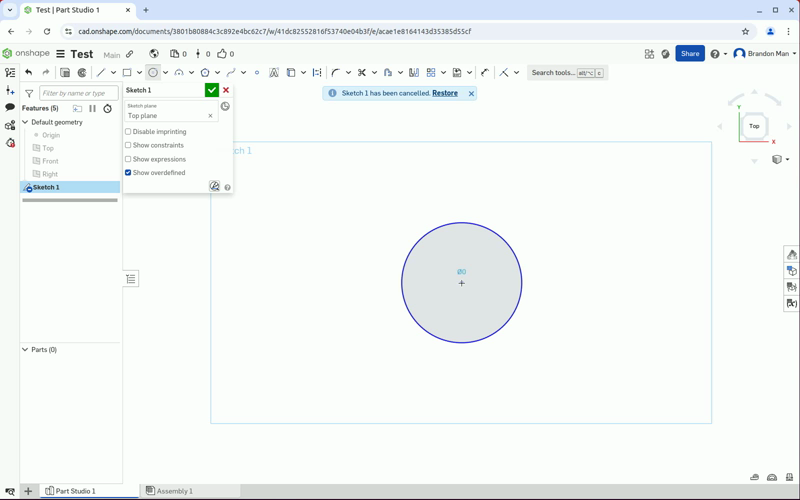
mouse_move(495, 282)
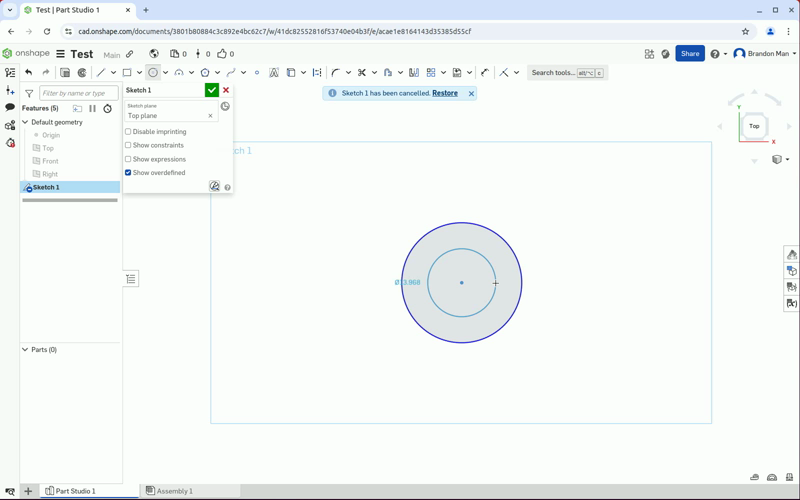
click(495, 282)
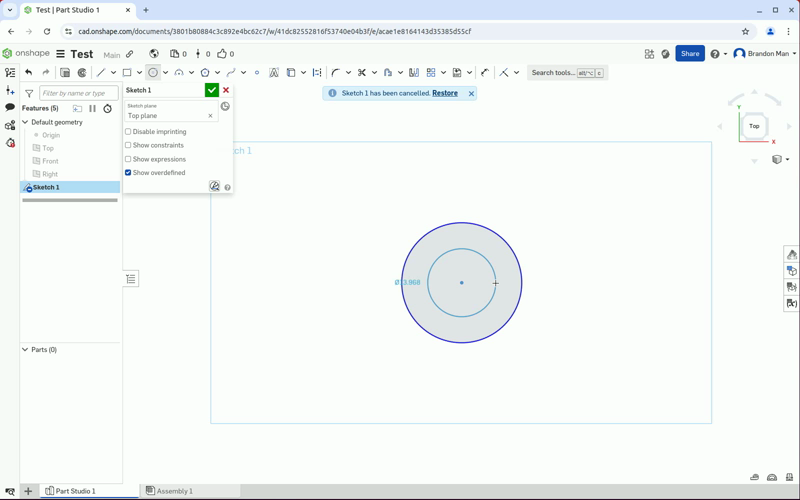
key(esc)
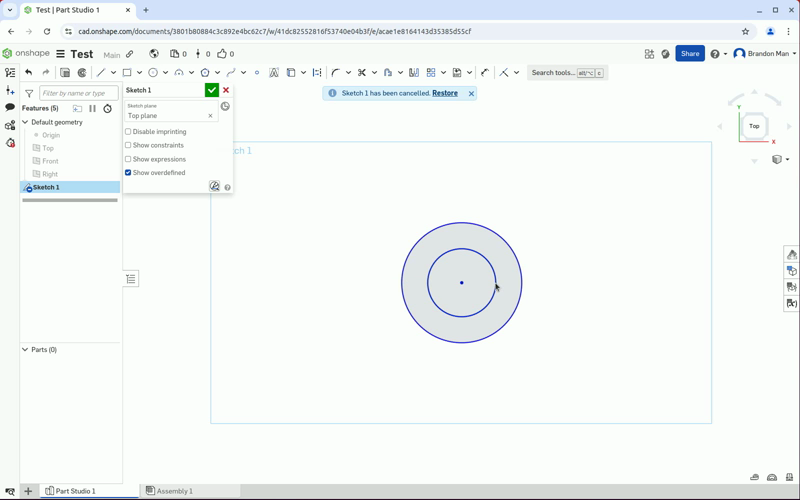
mouse_move(475, 329)
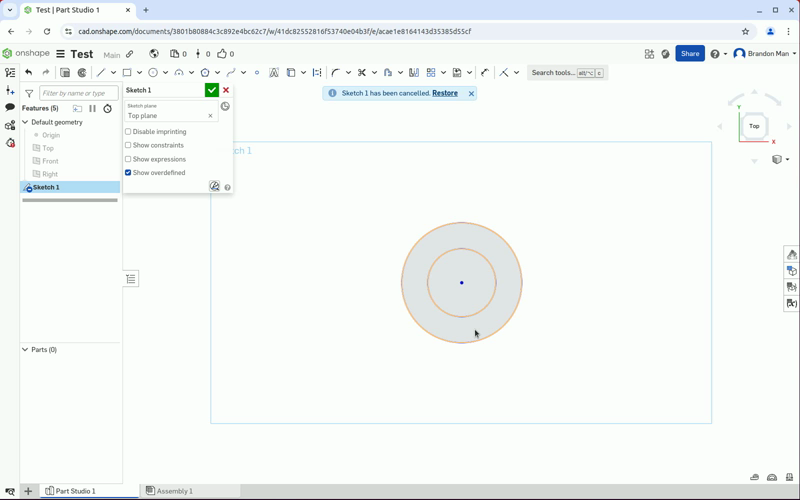
click(475, 329)
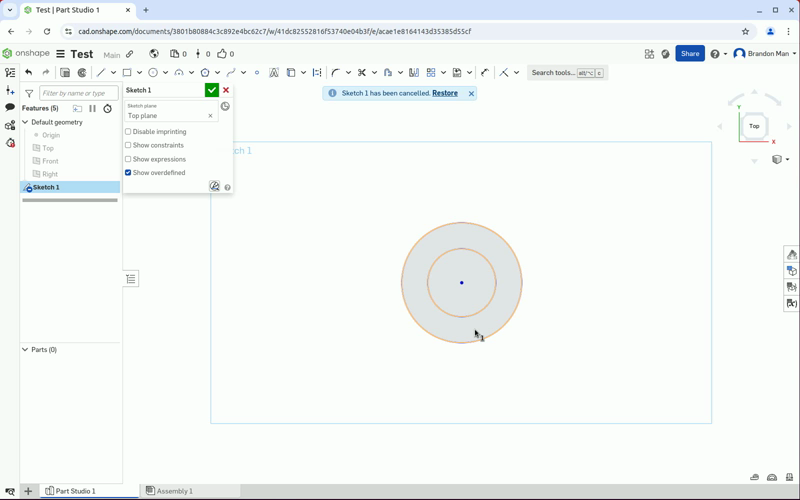
mouse_move(73, 352)
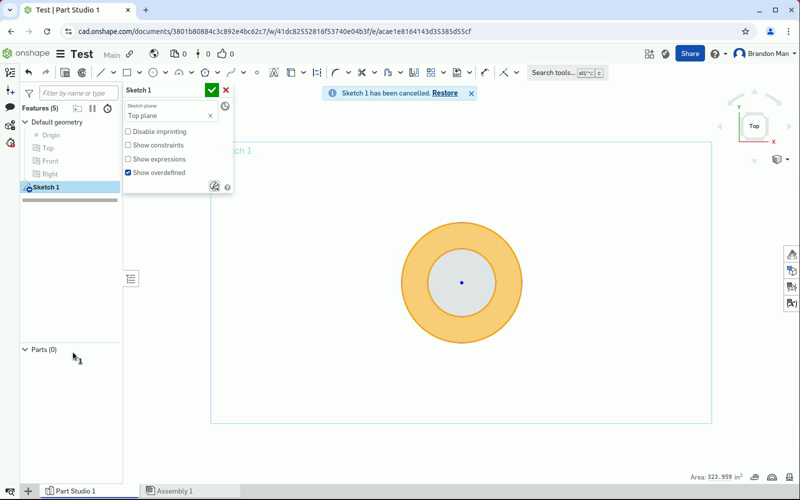
key(shift+y)
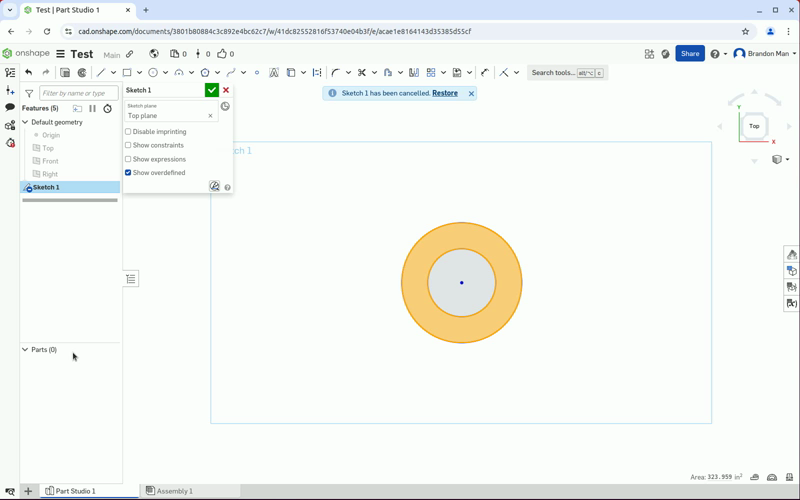
key(shift+e)
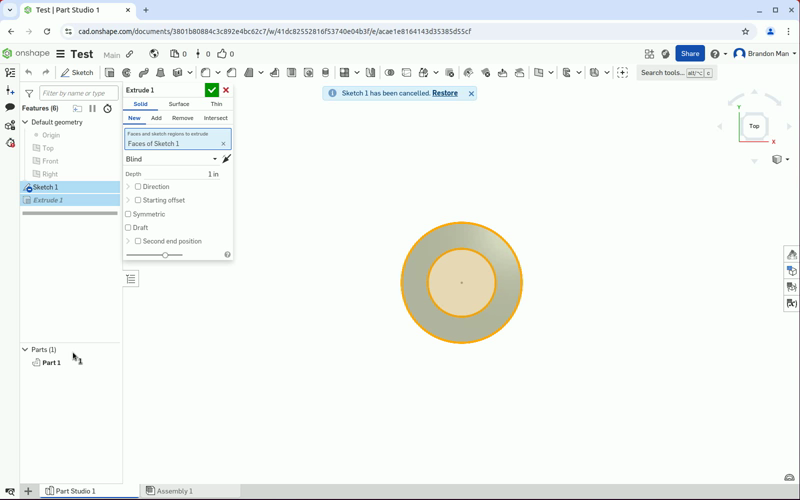
mouse_move(143, 106)
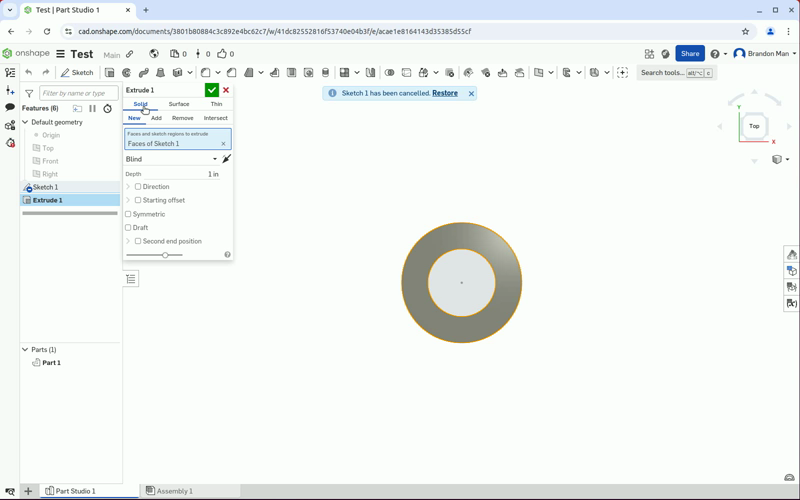
click(143, 106)
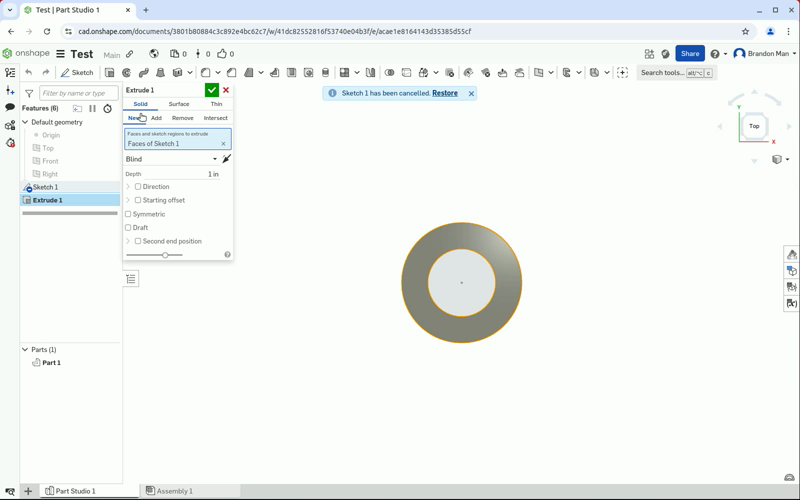
mouse_move(137, 120)
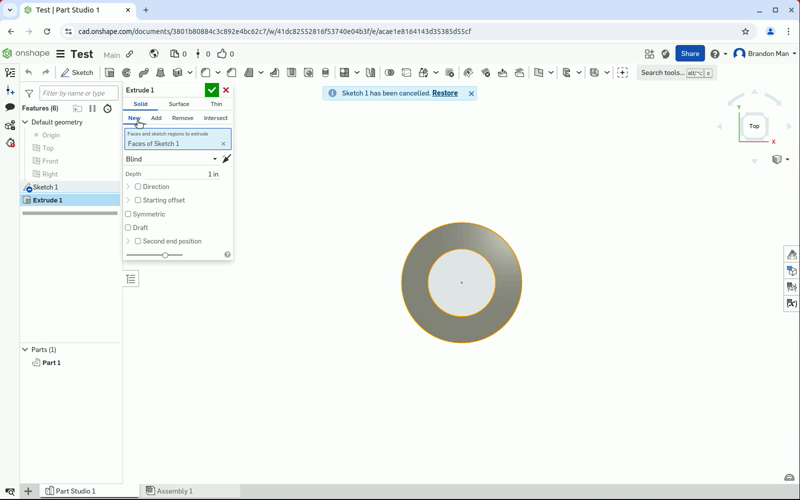
click(137, 120)
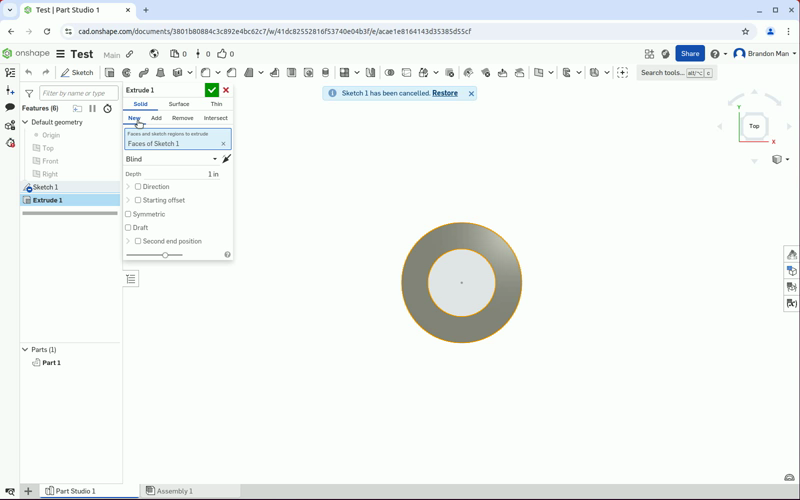
key(tab, 4)
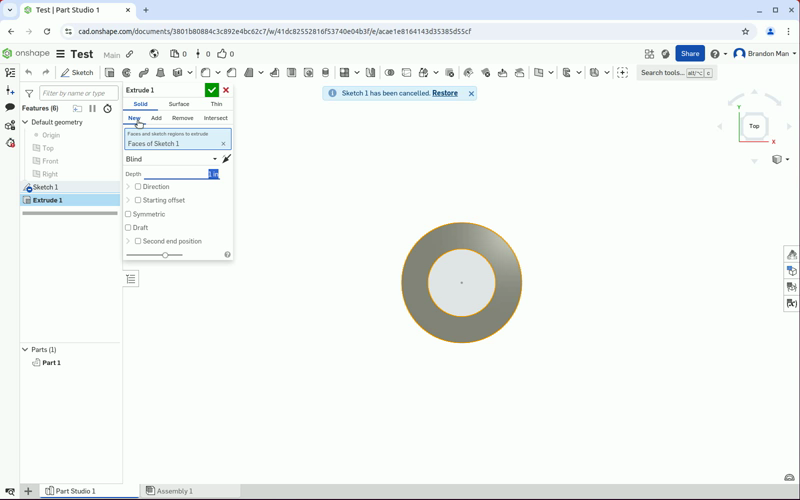
text(23.108)
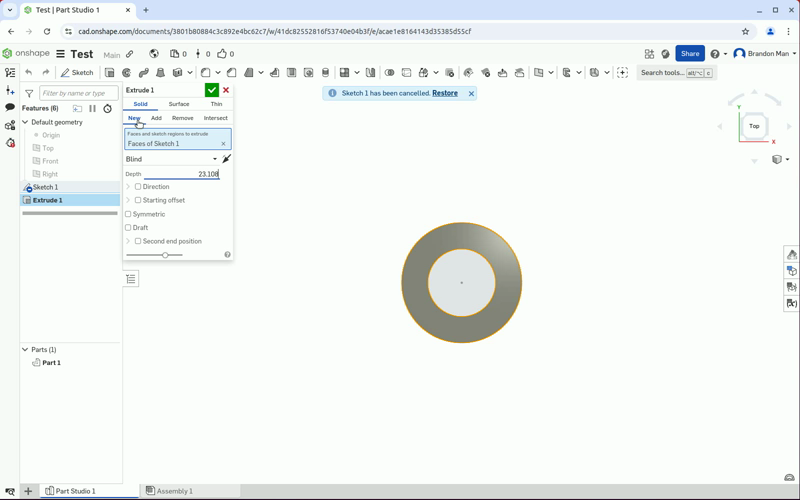
key(enter)
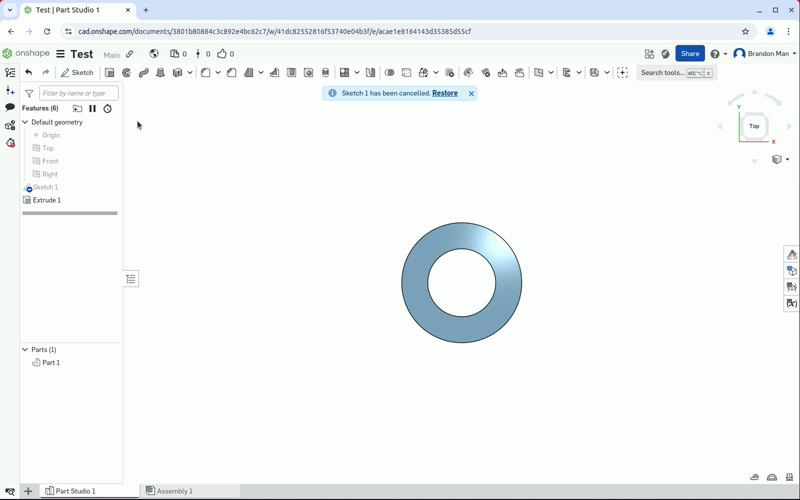
key(shift+h)
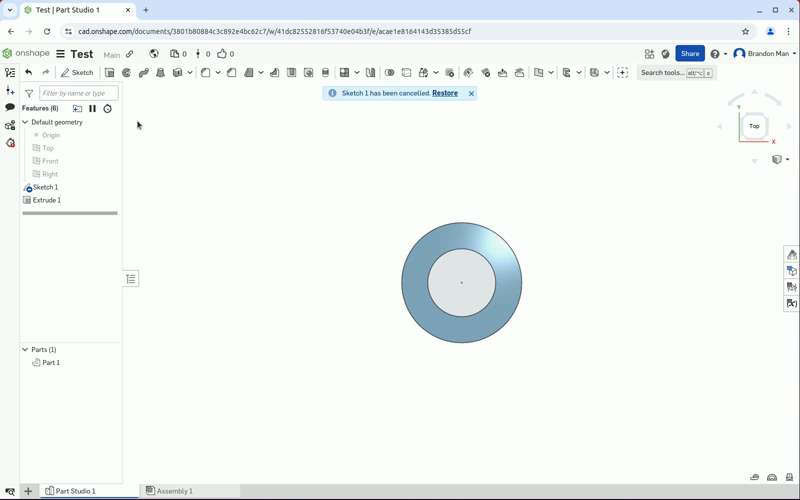
key(shift+h)
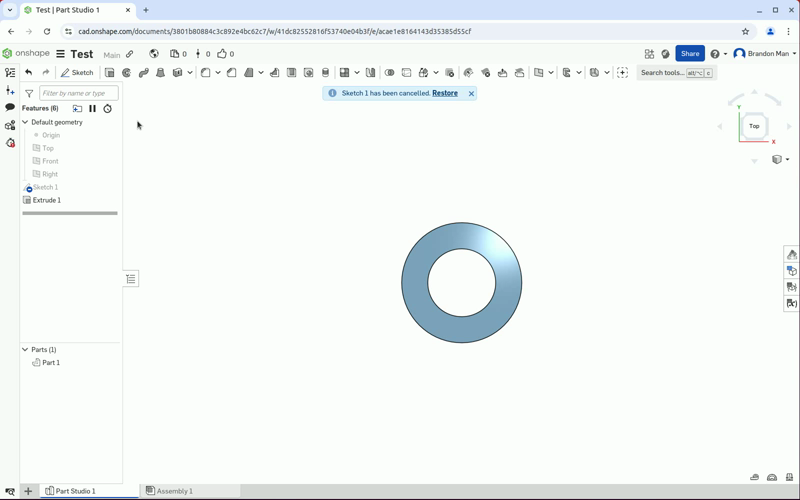
mouse_move(73, 189)
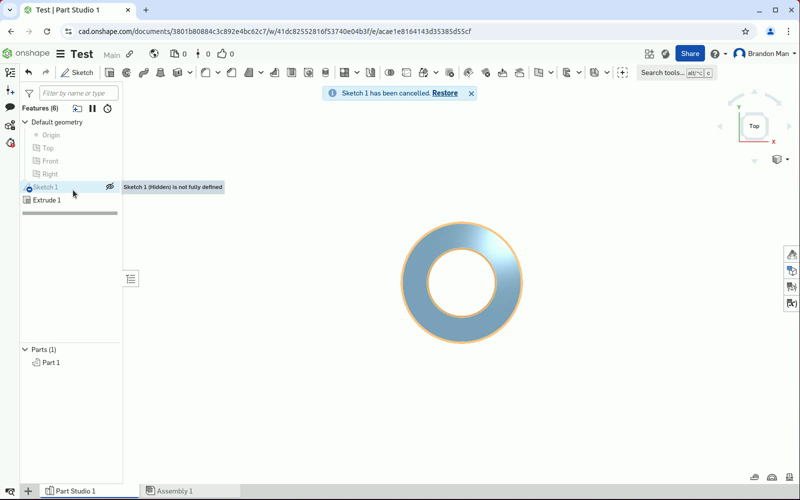
click(73, 189)
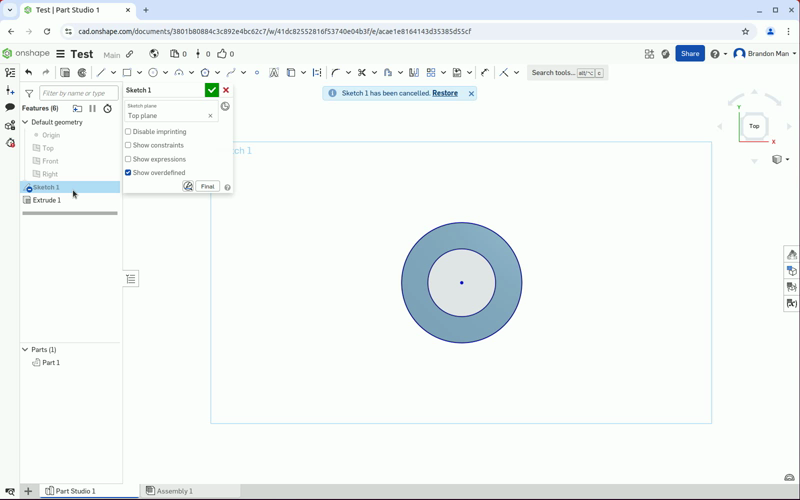
mouse_move(229, 92)
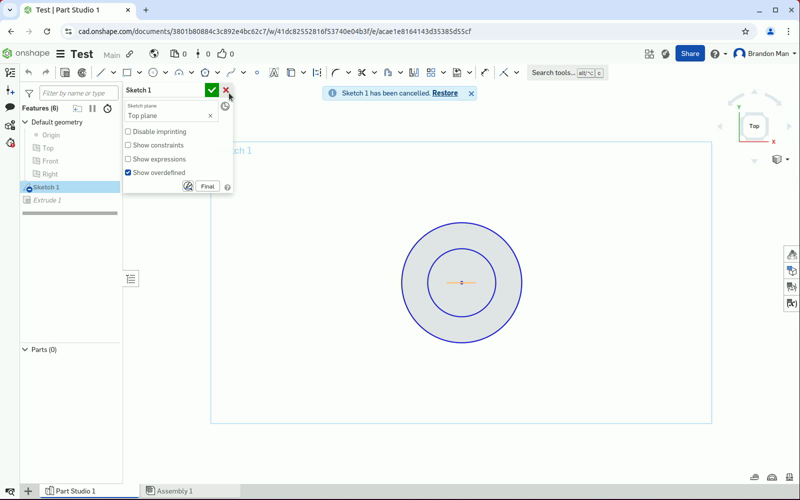
click(229, 92)
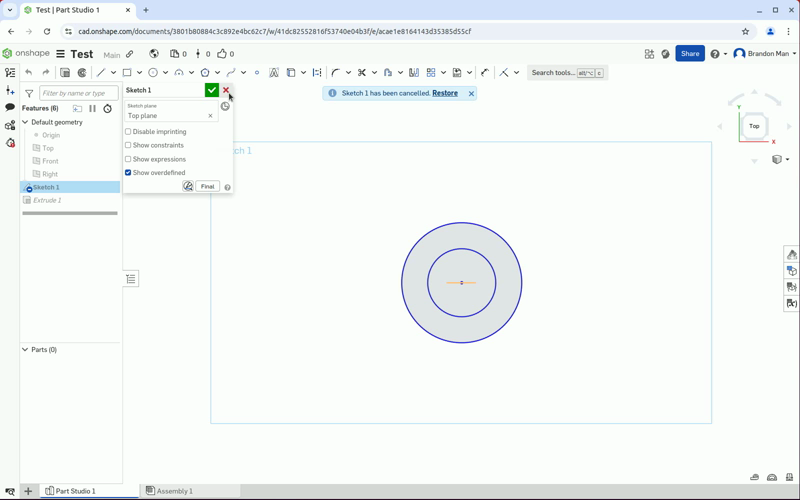
key(shift+s)
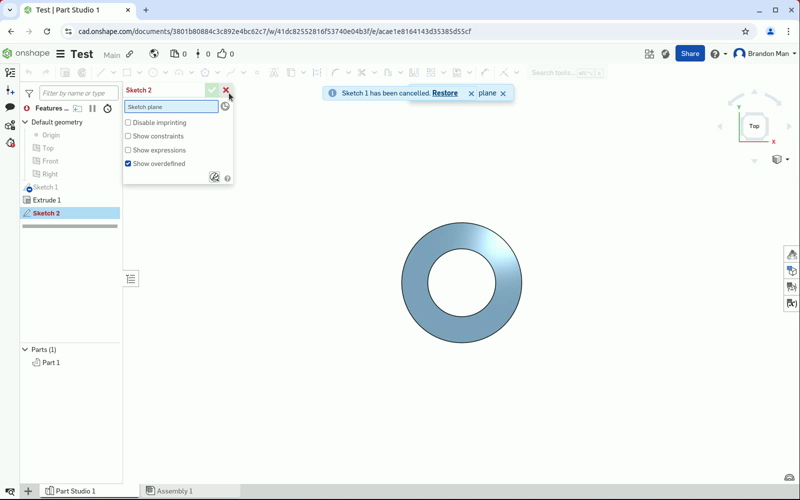
mouse_move(73, 150)
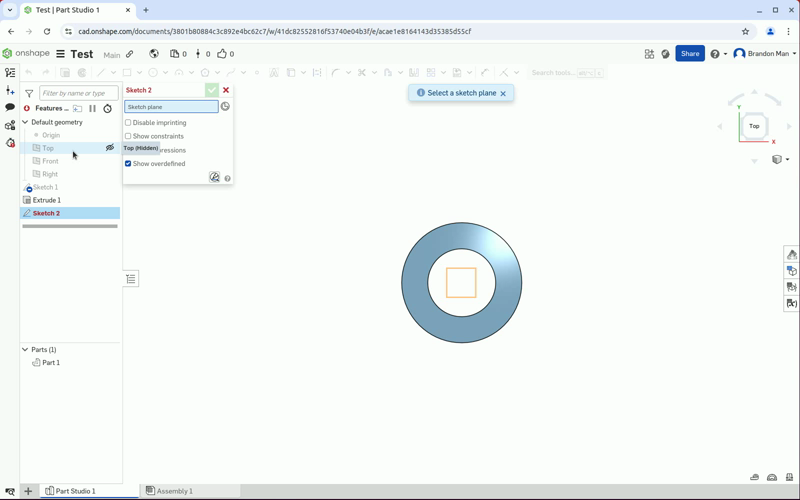
click(73, 150)
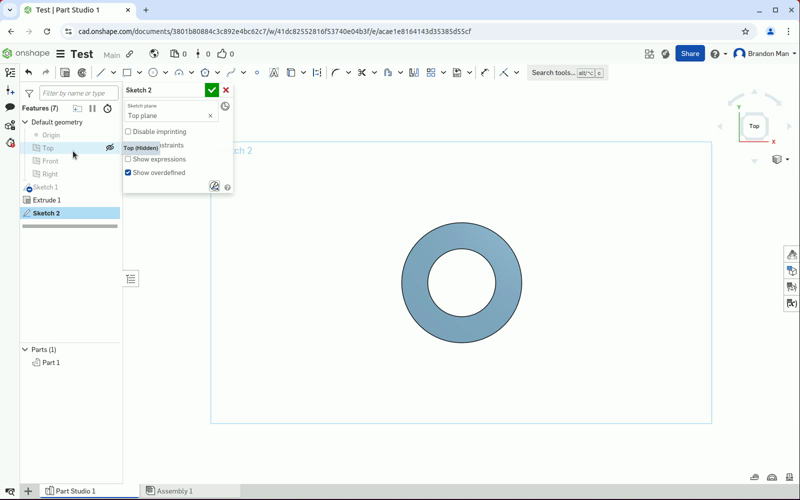
mouse_move(73, 352)
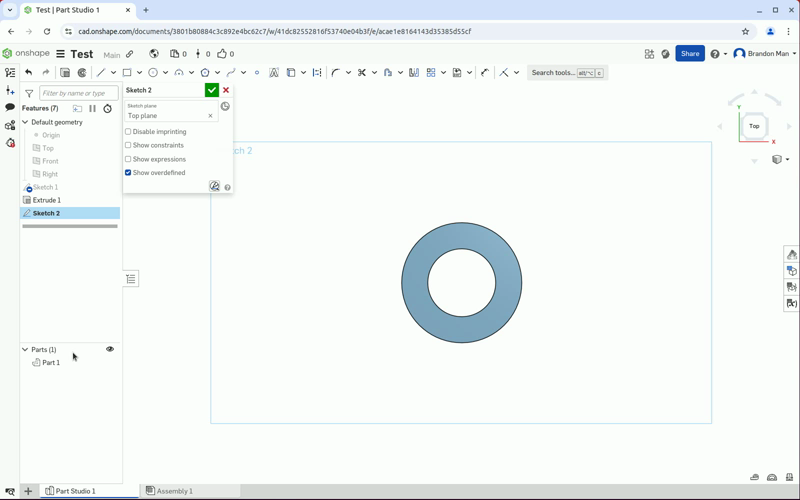
key(y)
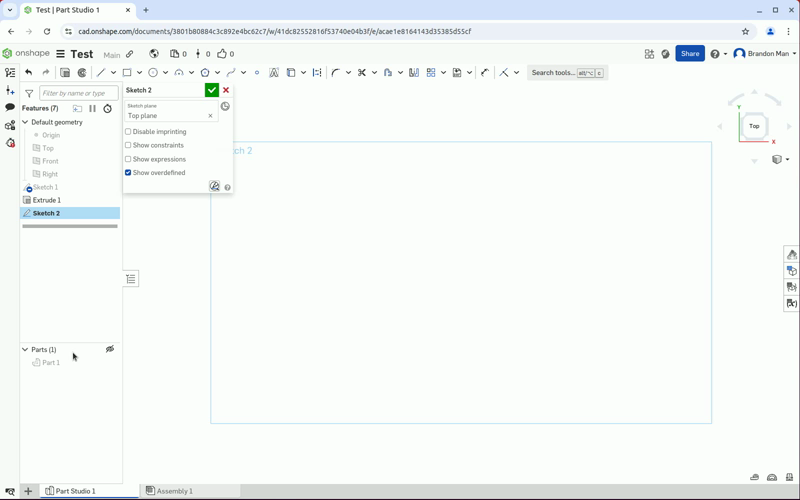
key(l)
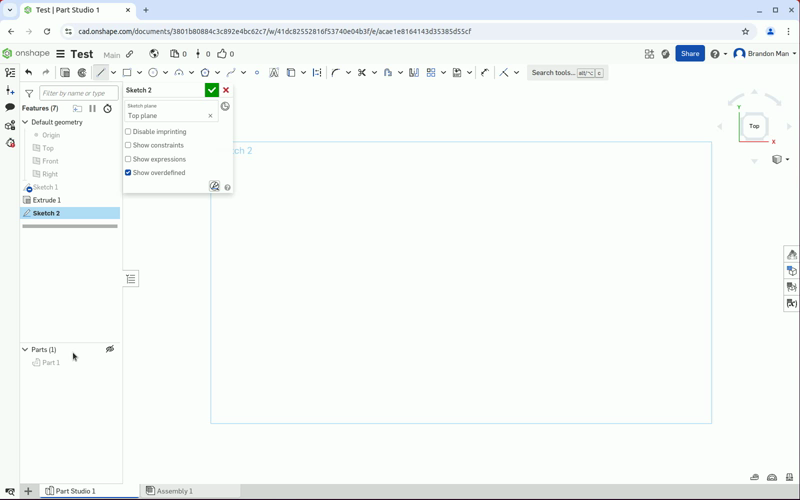
key_down(shift)
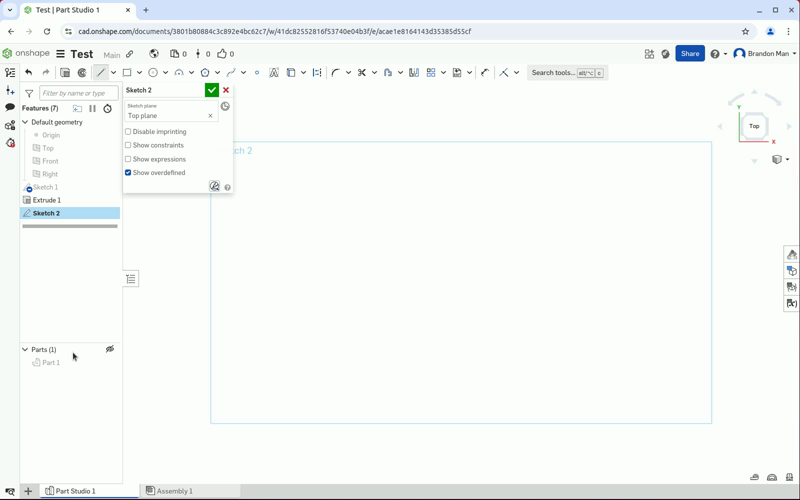
mouse_move(430, 268)
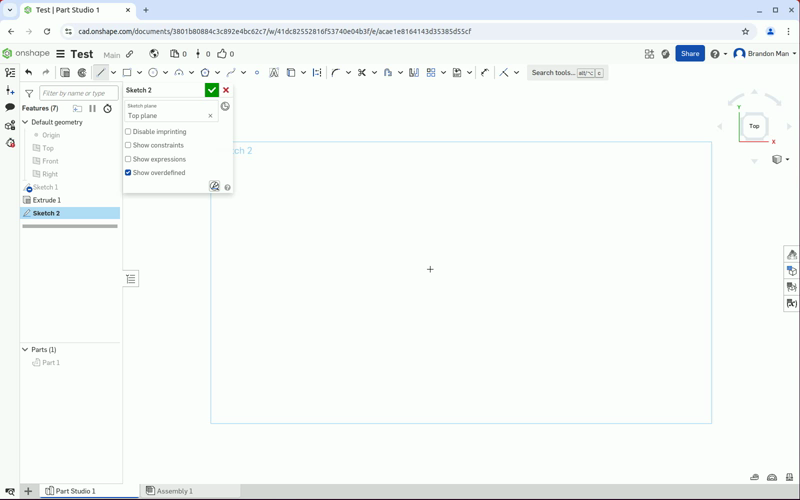
click(430, 268)
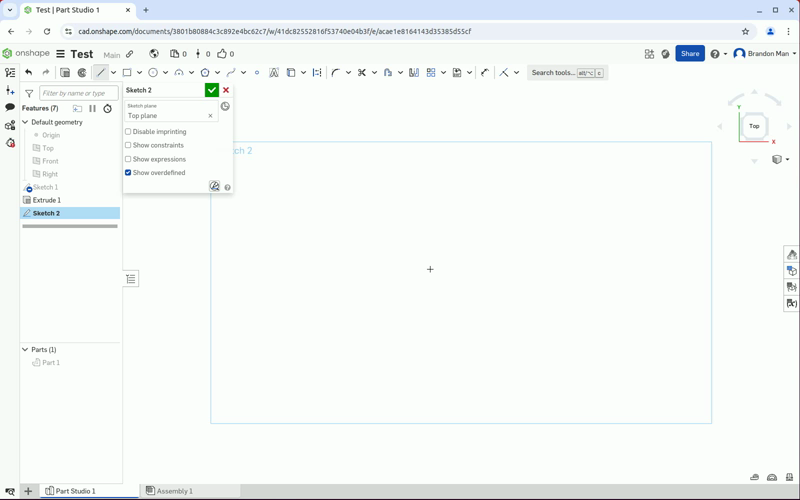
key_up(shift)
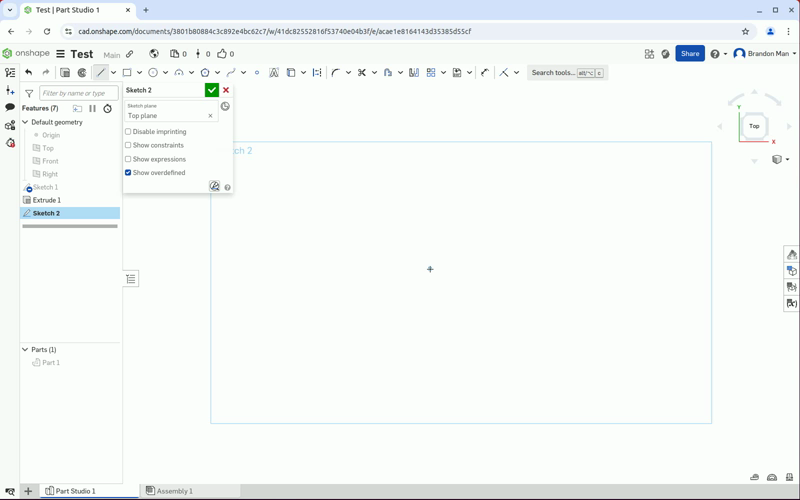
key_down(shift)
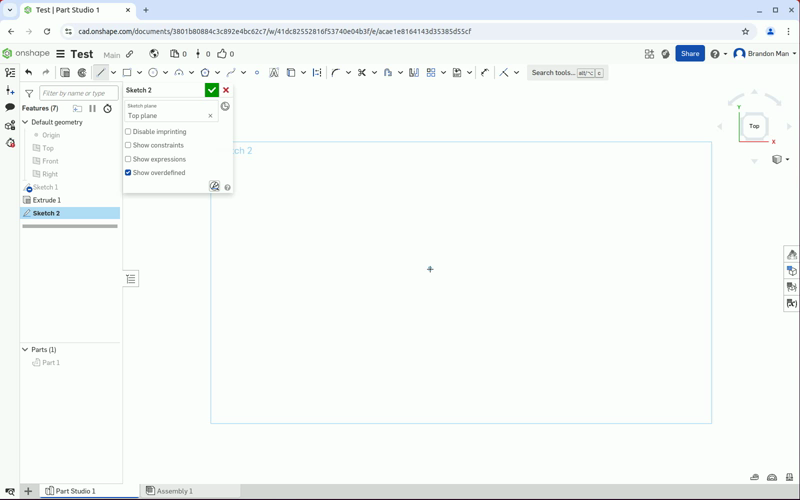
mouse_move(491, 268)
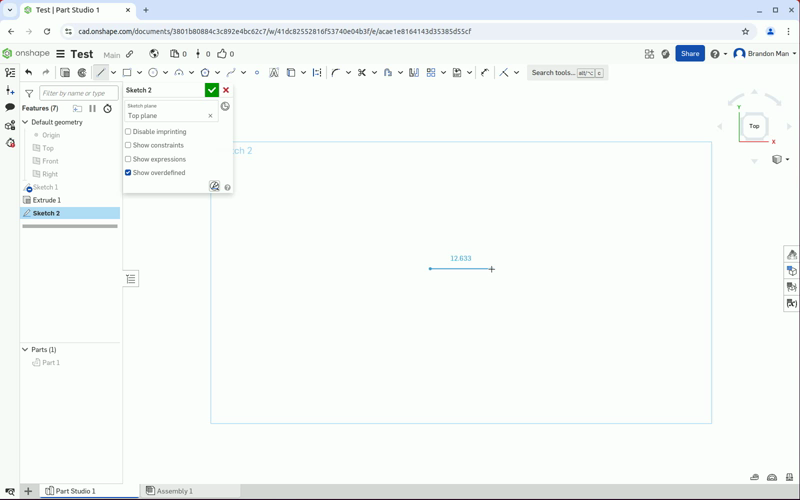
click(491, 268)
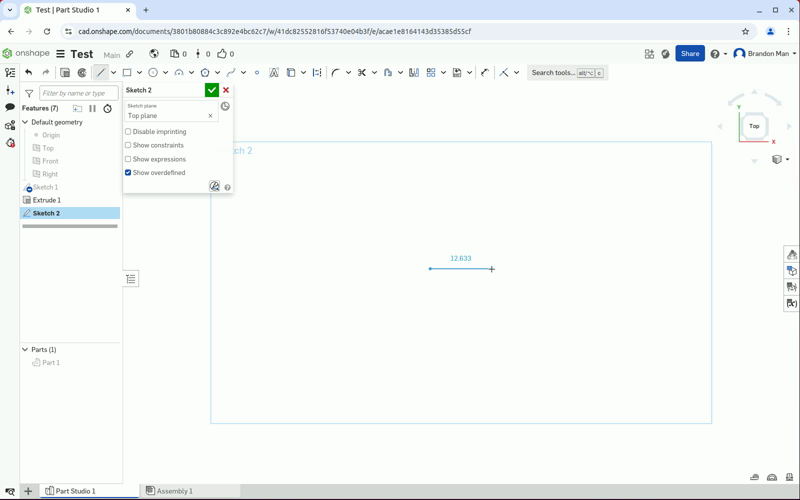
key_up(shift)
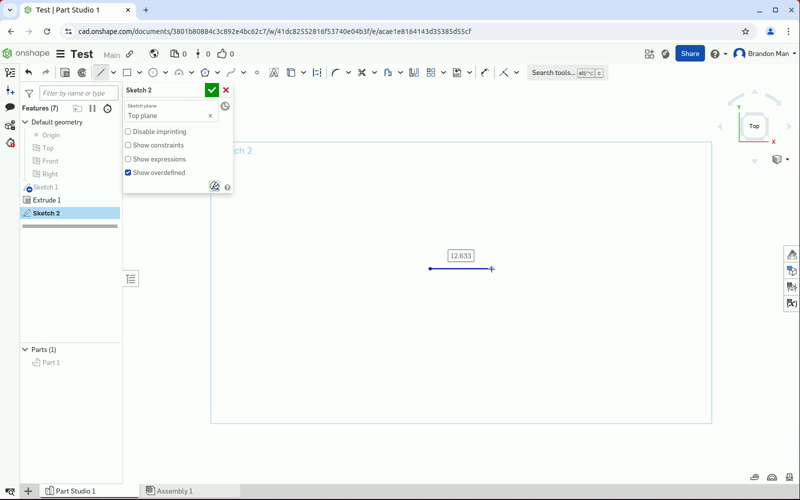
key(esc)
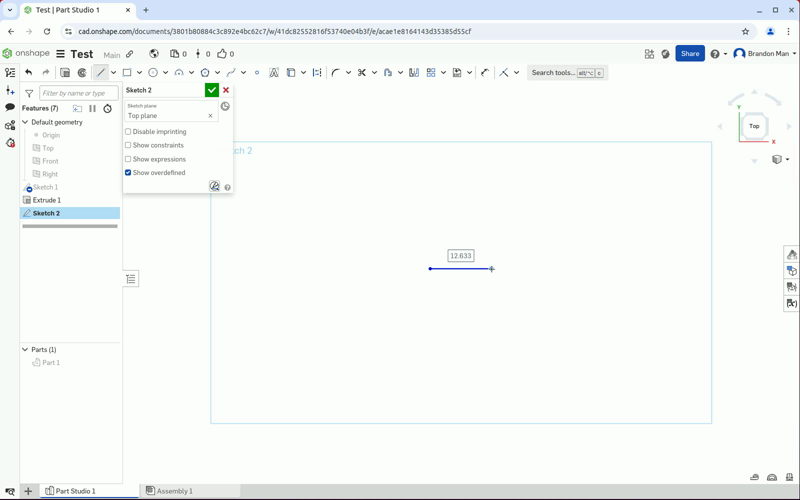
key(a)
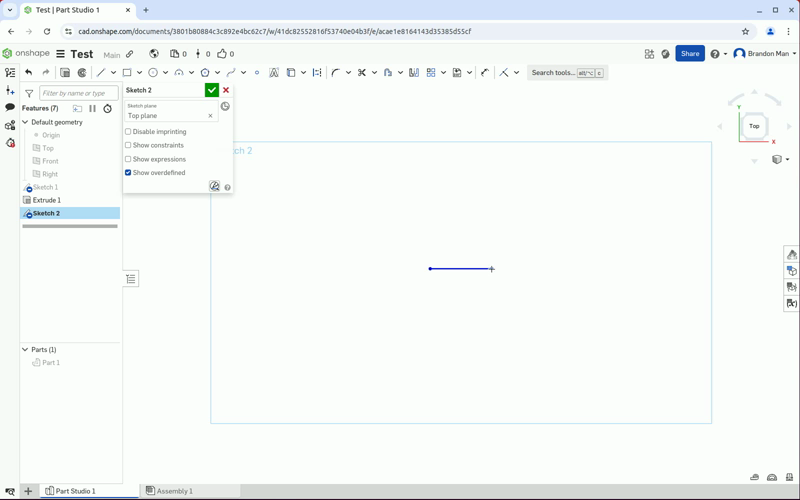
mouse_move(491, 268)
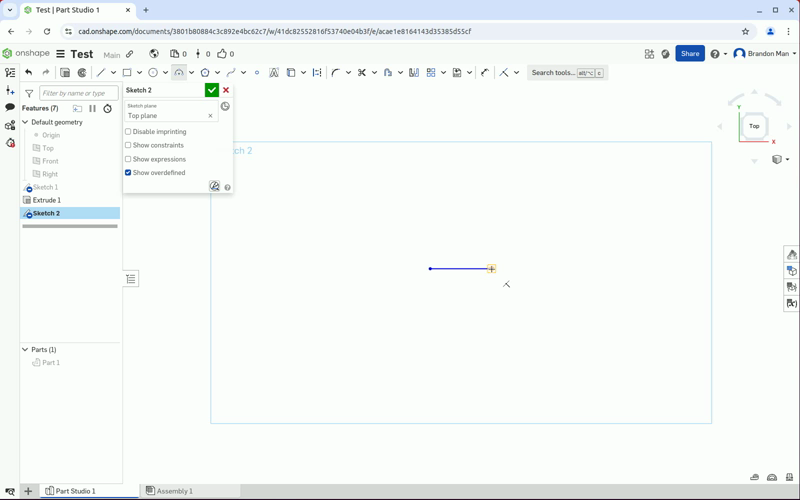
click(491, 268)
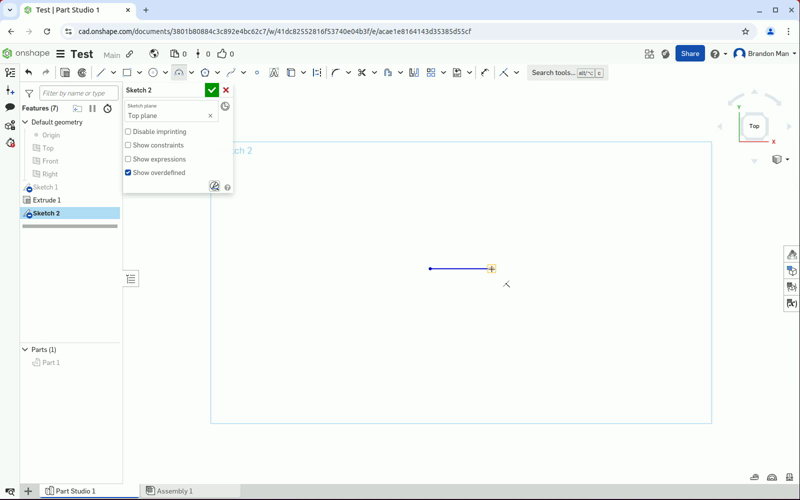
mouse_move(430, 268)
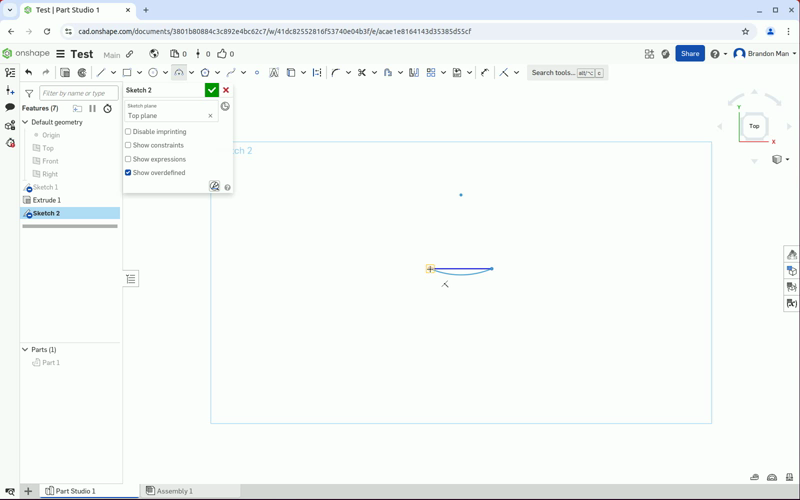
click(430, 268)
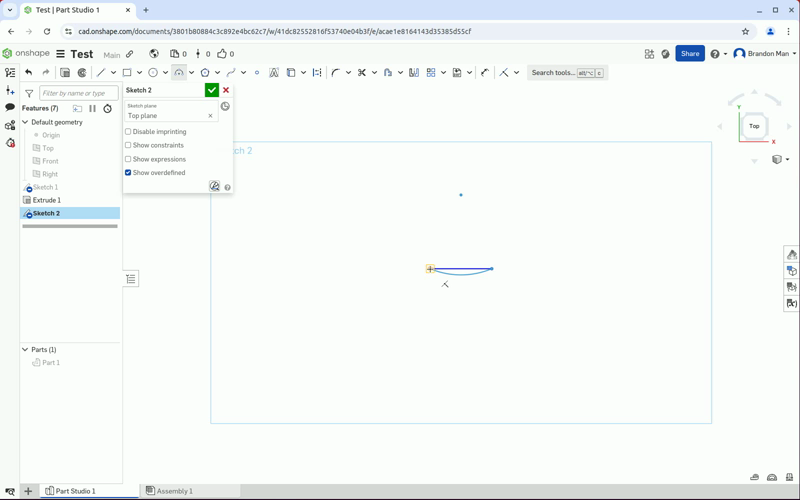
key_down(shift)
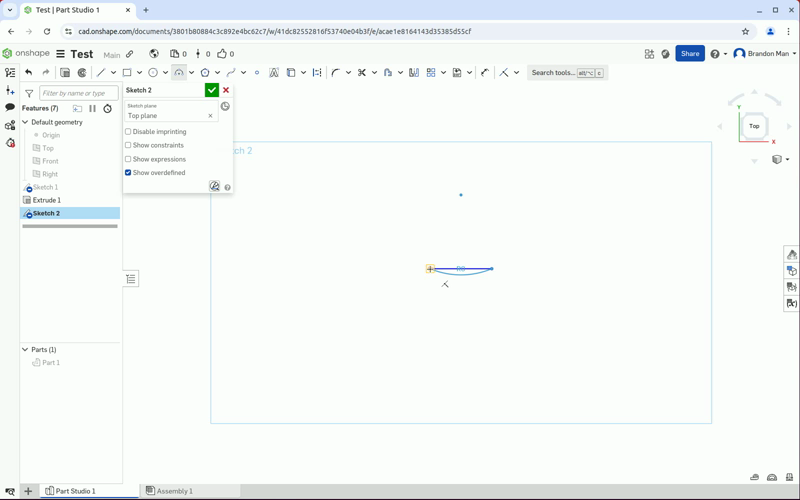
mouse_move(461, 249)
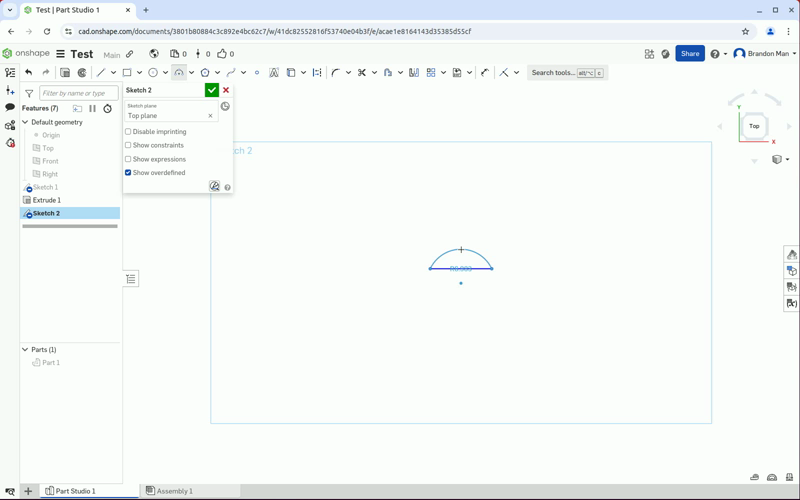
click(461, 249)
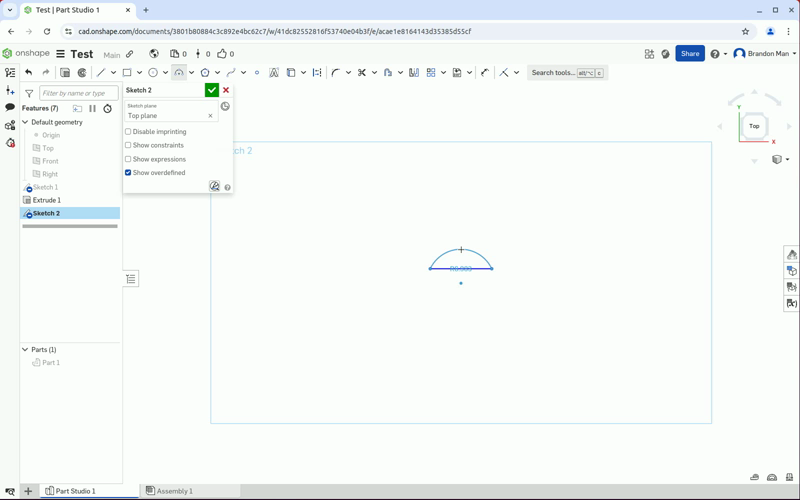
key_up(shift)
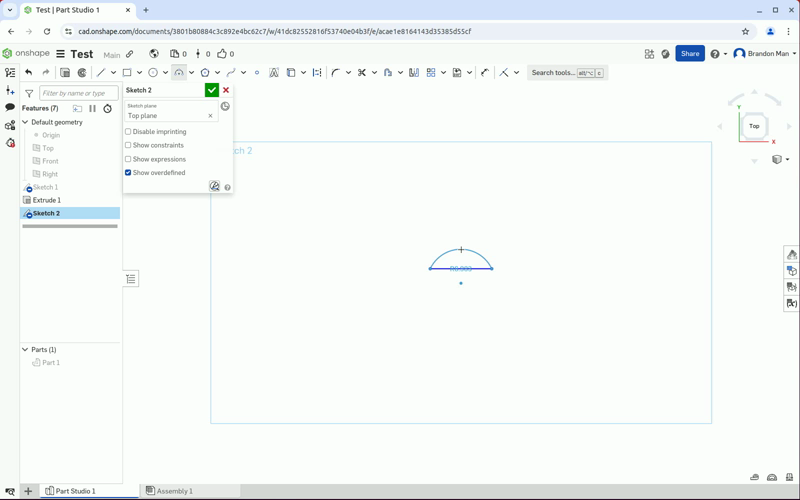
key(esc)
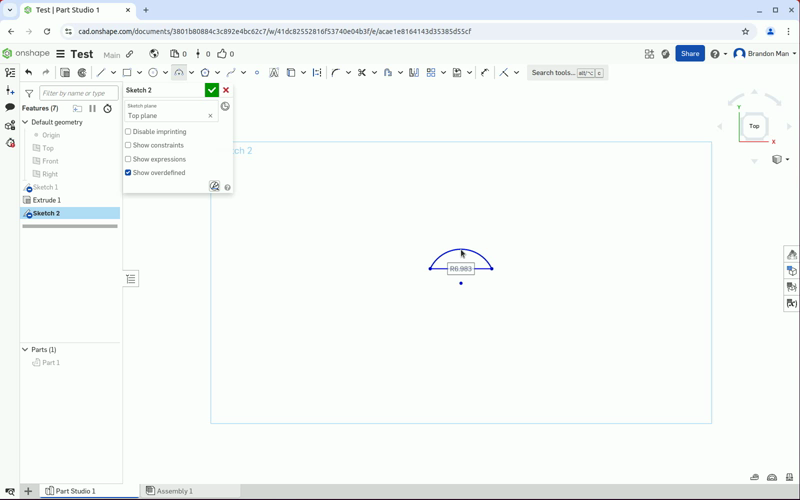
mouse_move(481, 267)
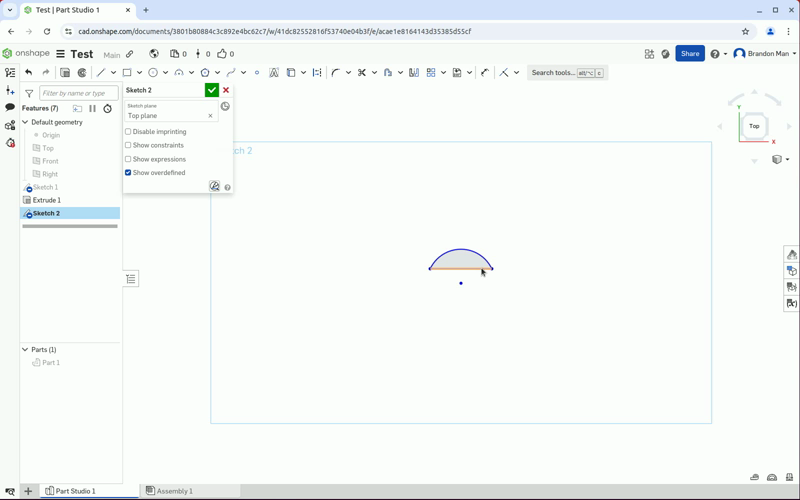
scroll(6)
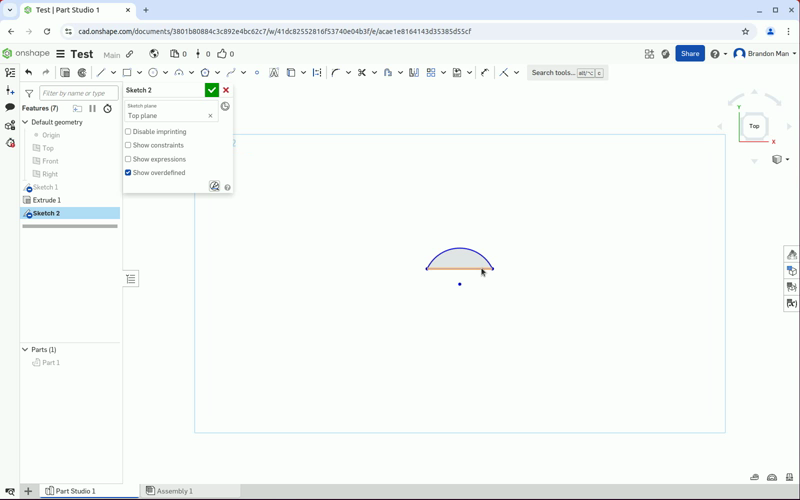
scroll(6)
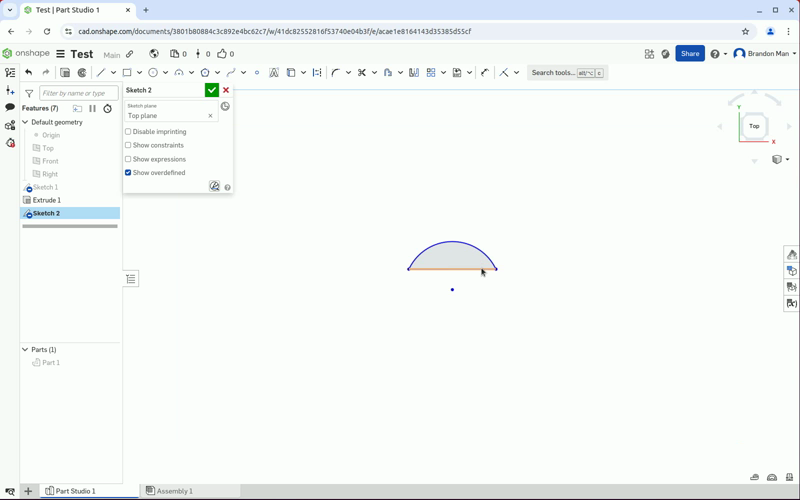
scroll(6)
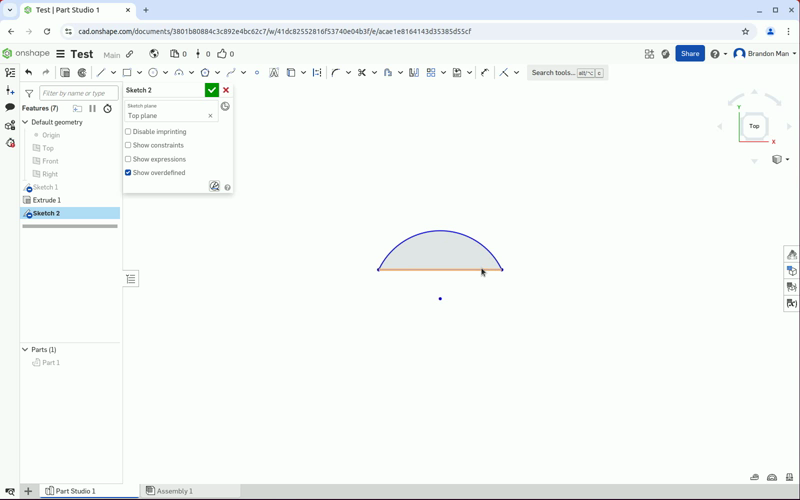
scroll(6)
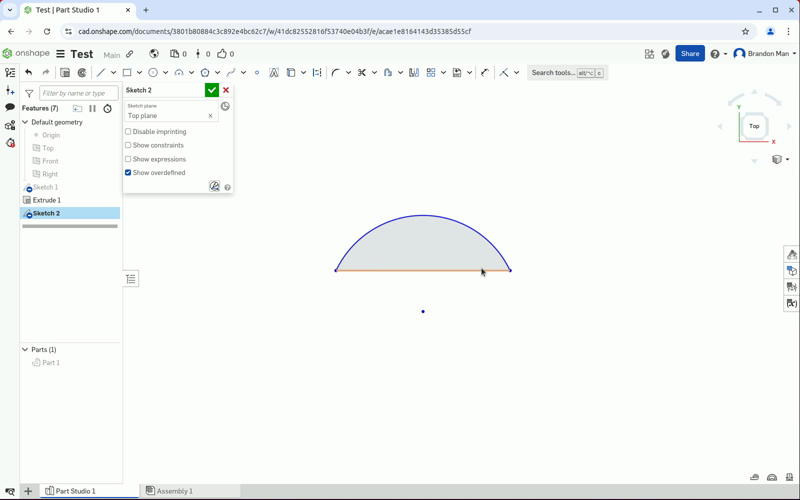
scroll(6)
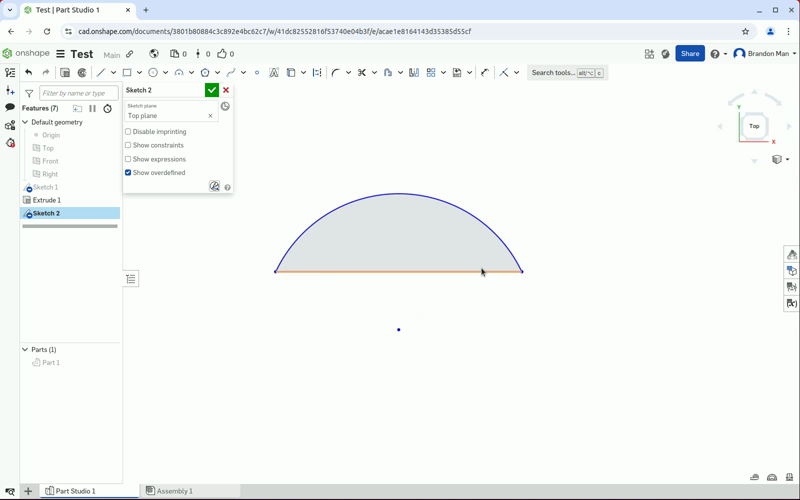
scroll(6)
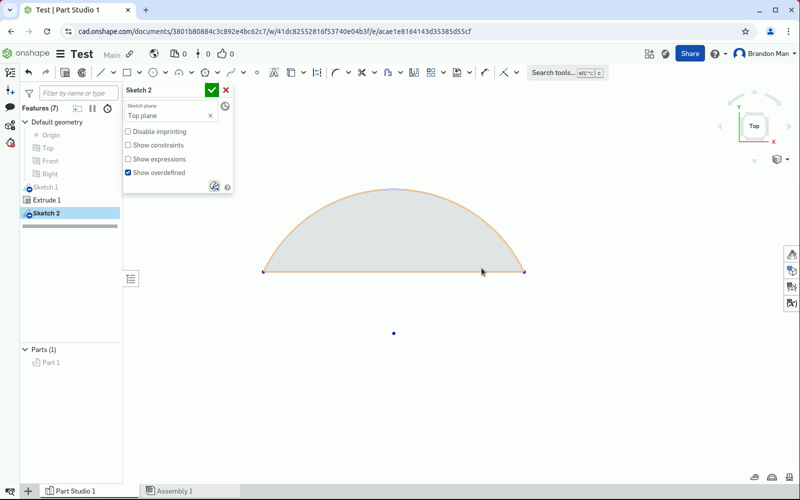
scroll(6)
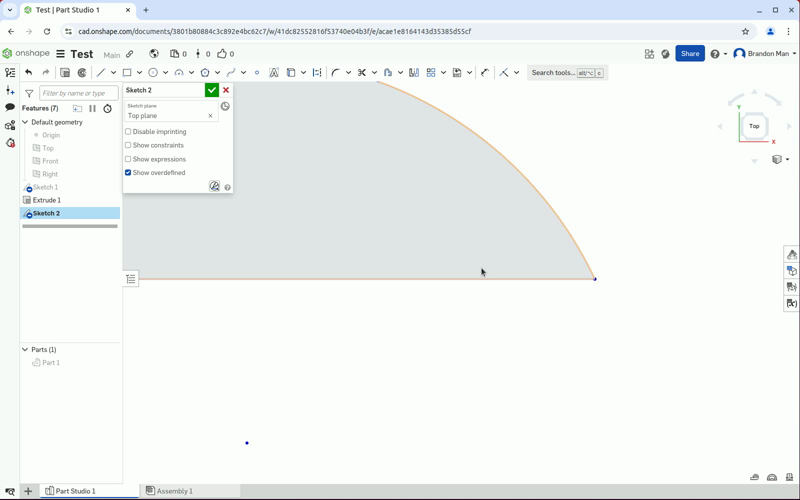
click(481, 267)
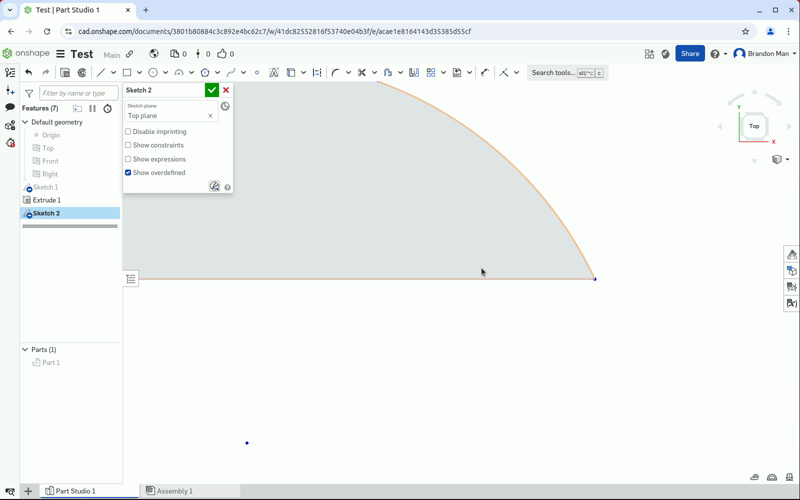
scroll(-6)
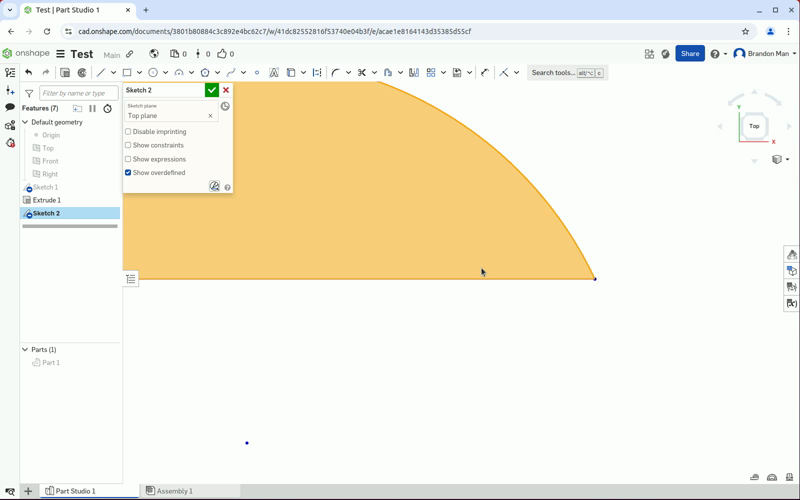
scroll(-6)
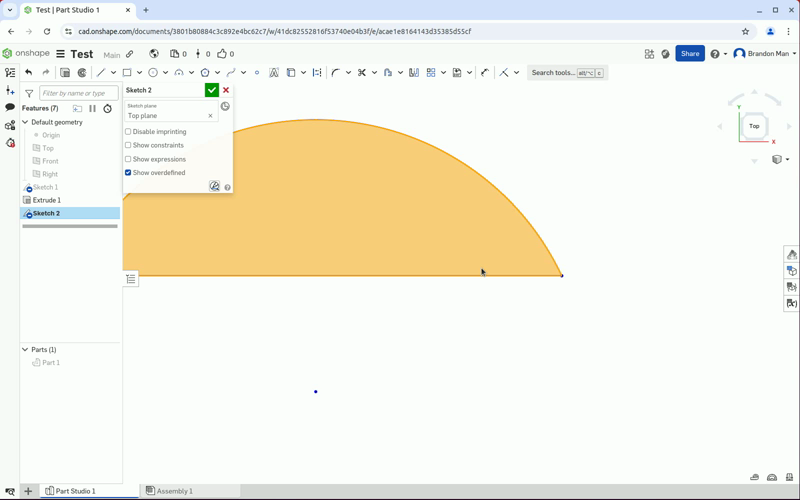
scroll(-6)
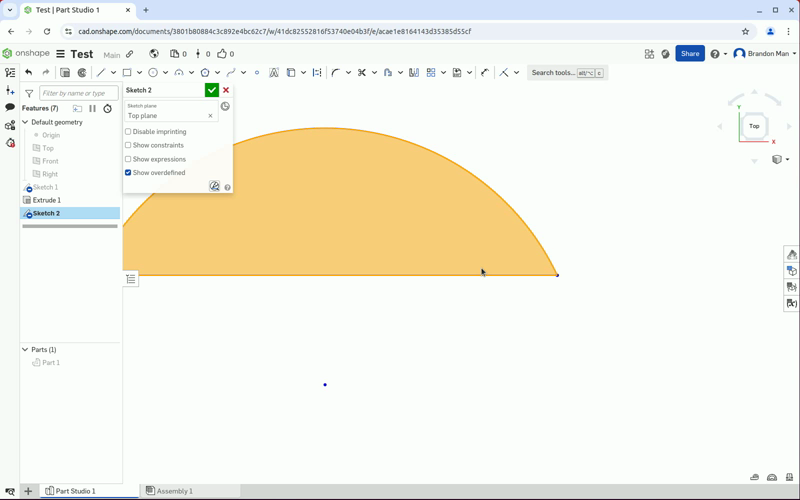
scroll(-6)
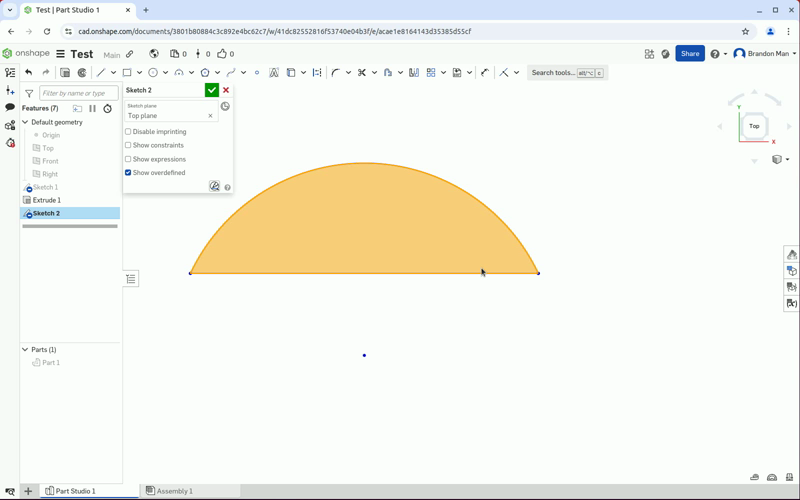
scroll(-6)
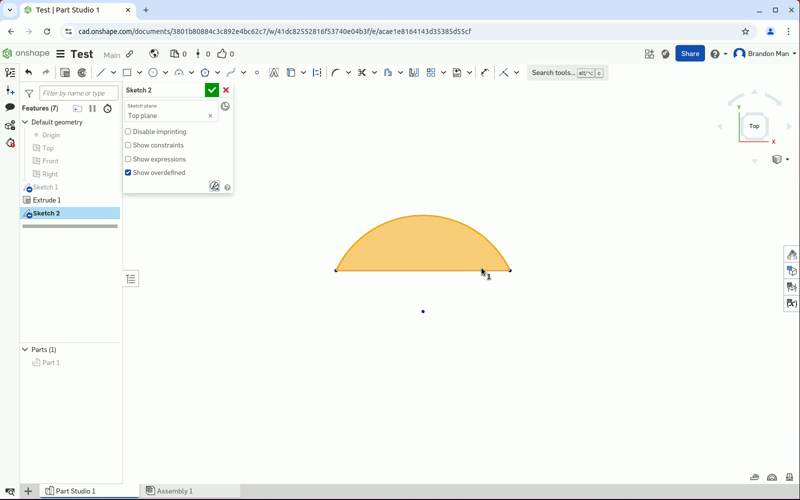
scroll(-6)
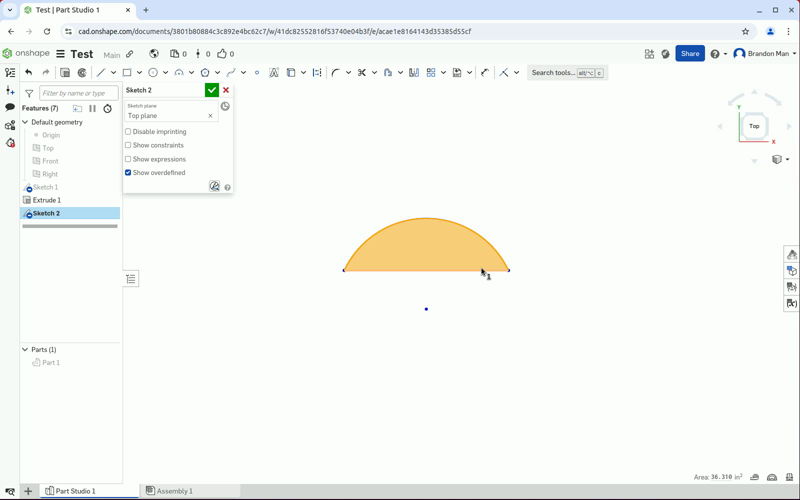
scroll(-6)
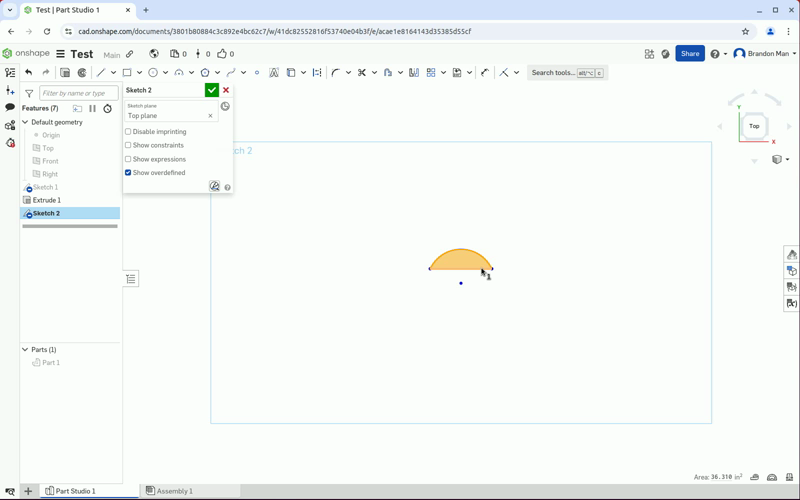
mouse_move(73, 352)
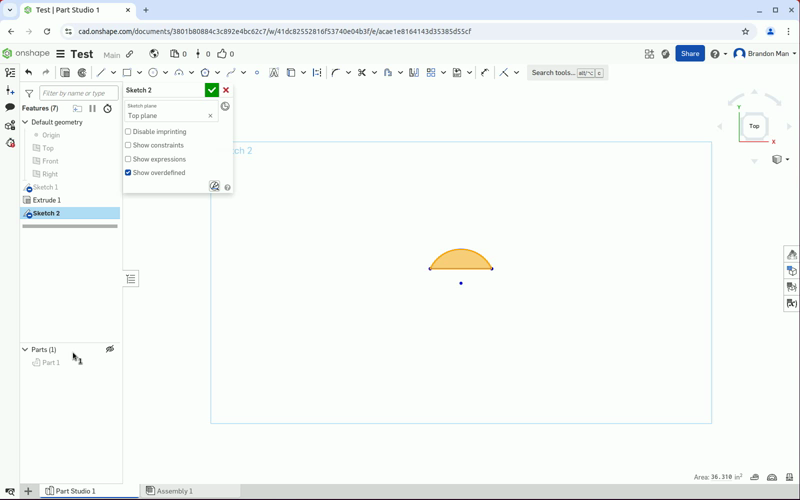
key(shift+y)
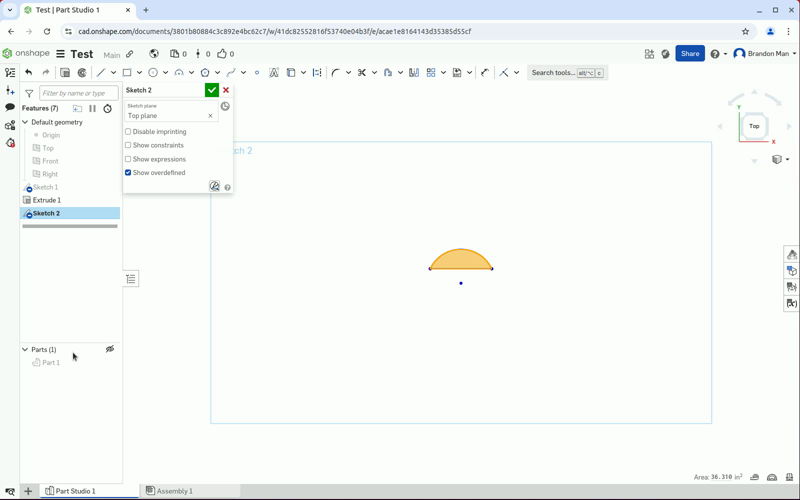
key(shift+e)
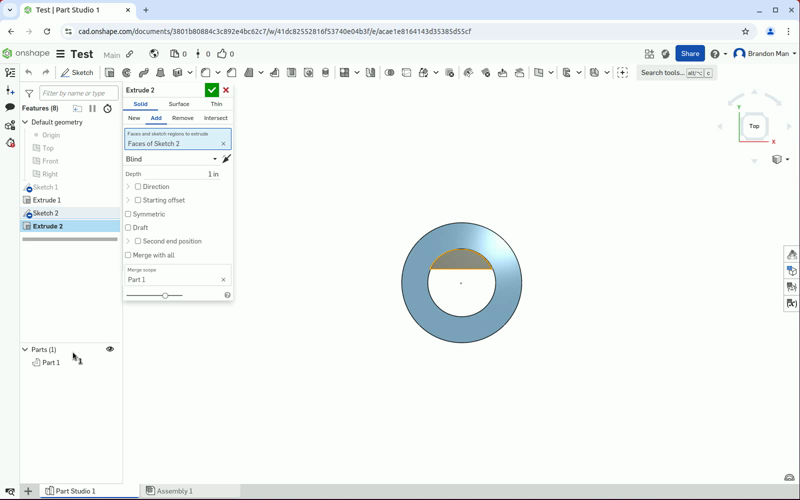
mouse_move(143, 106)
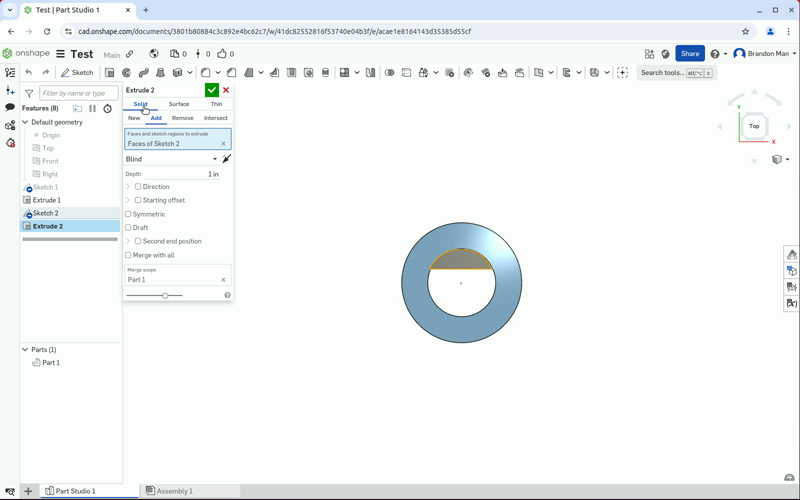
click(143, 106)
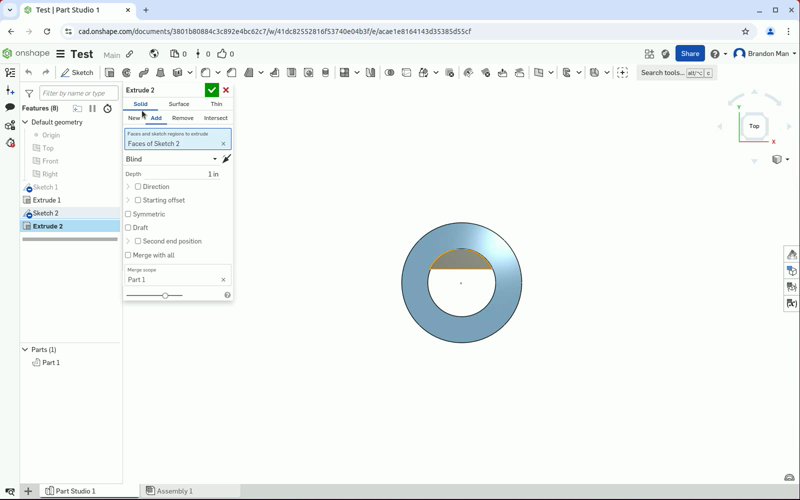
mouse_move(137, 120)
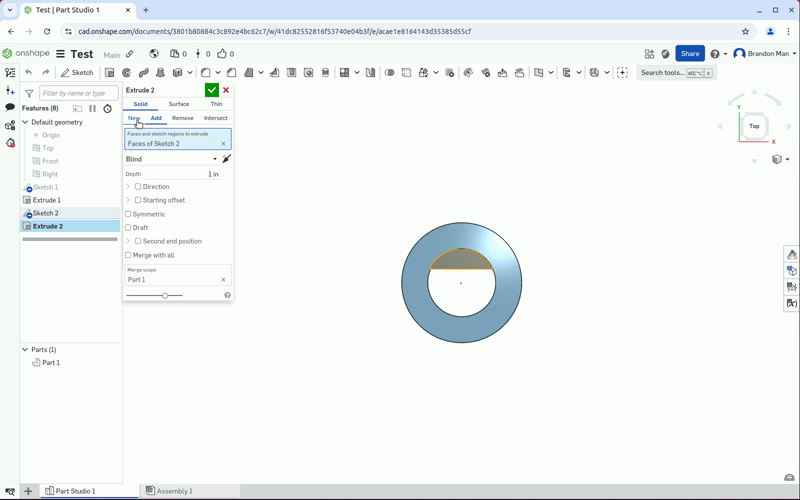
click(137, 120)
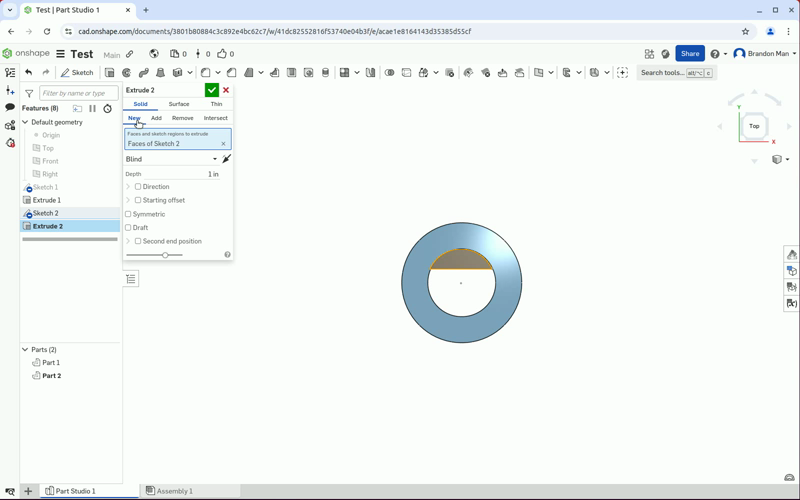
key(tab, 4)
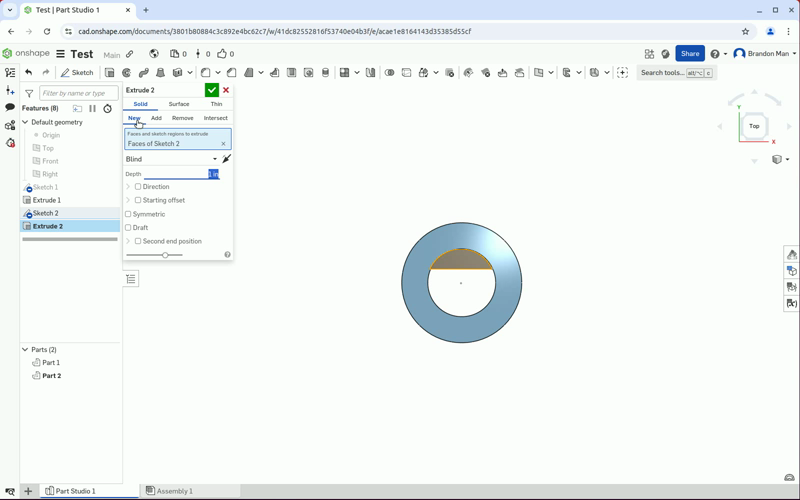
text(23.108)
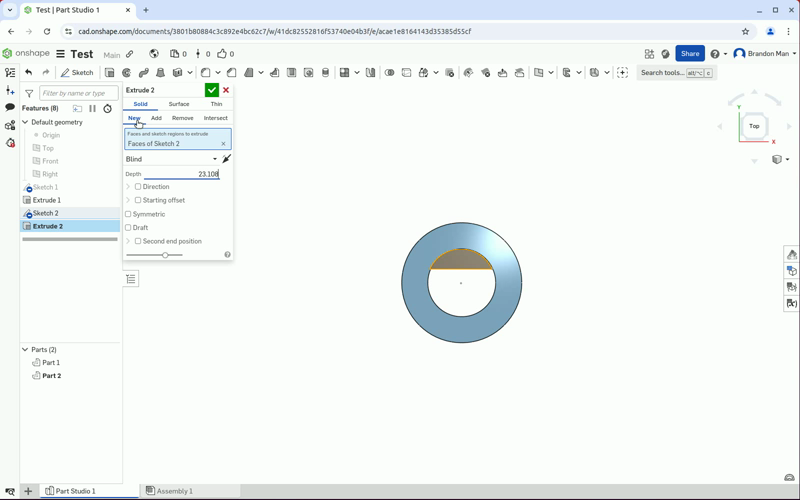
key(enter)
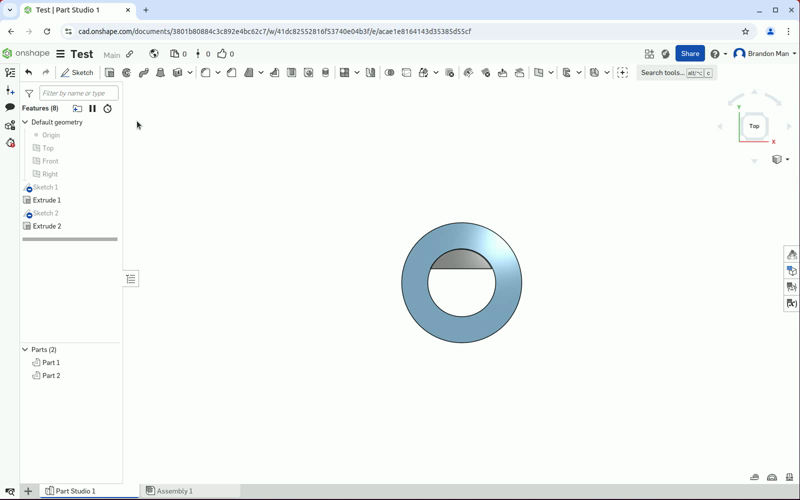
key(shift+h)
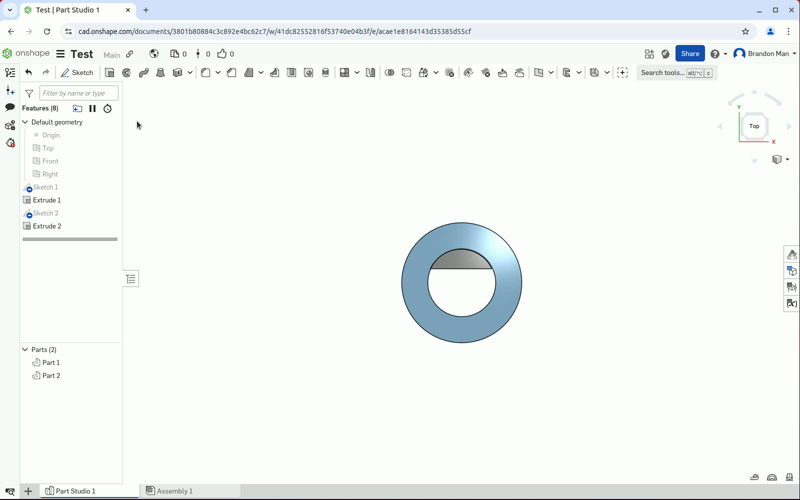
key(shift+h)
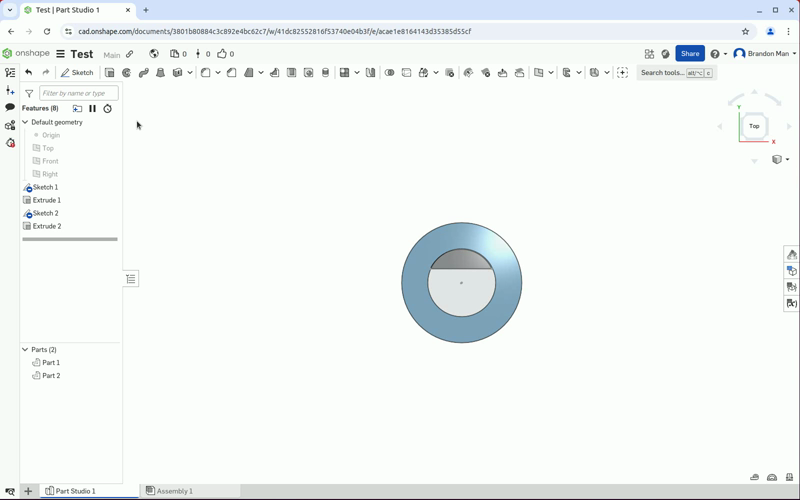
key(shift+7)
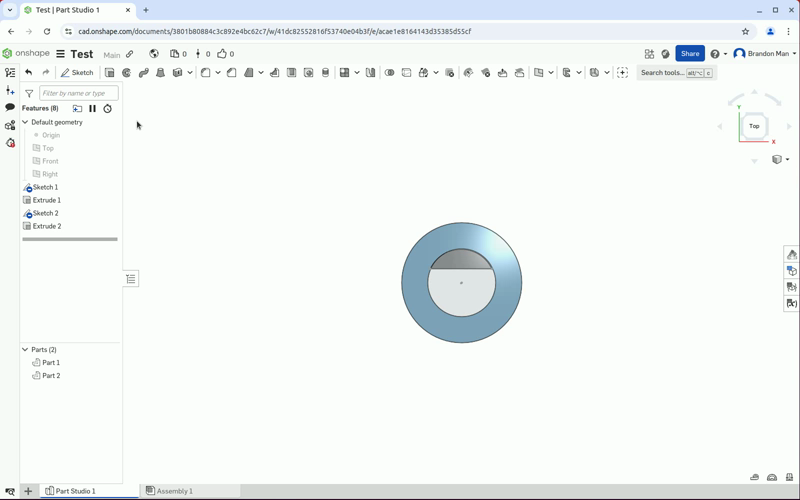
key(up, 3)
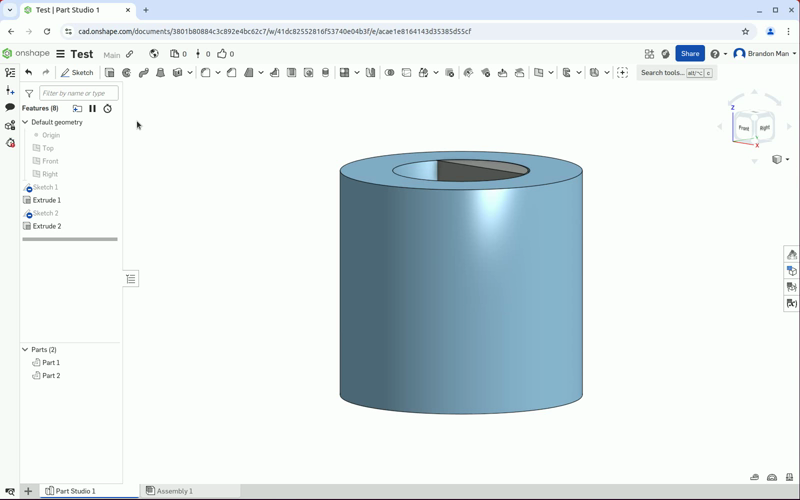
key(left, 3)
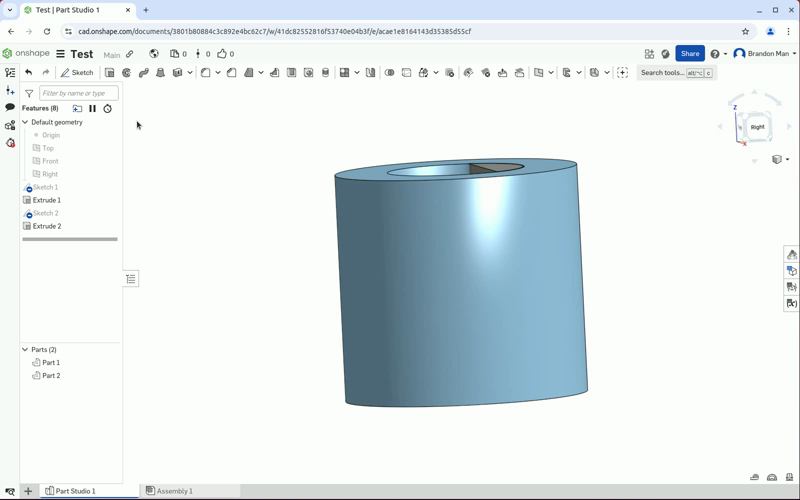
key(right, 3)
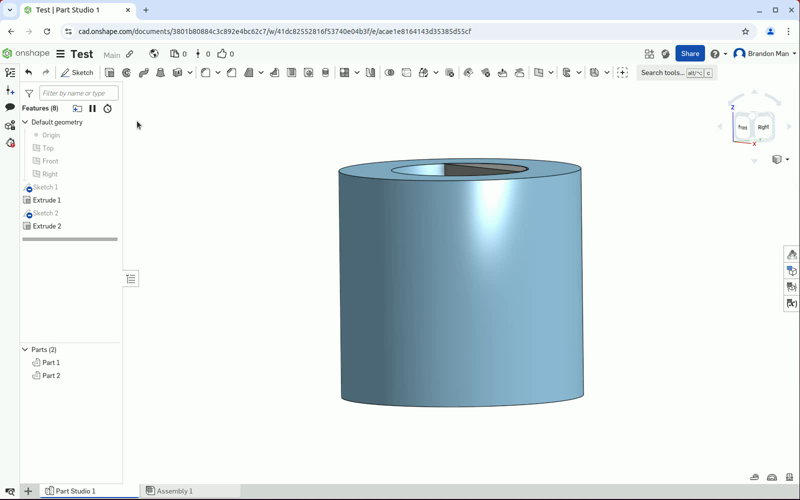
key(down, 3)
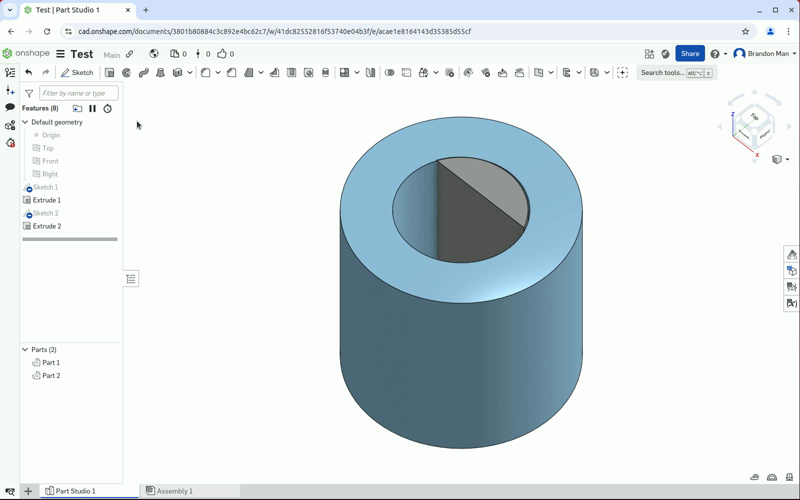
mouse_move(73, 189)
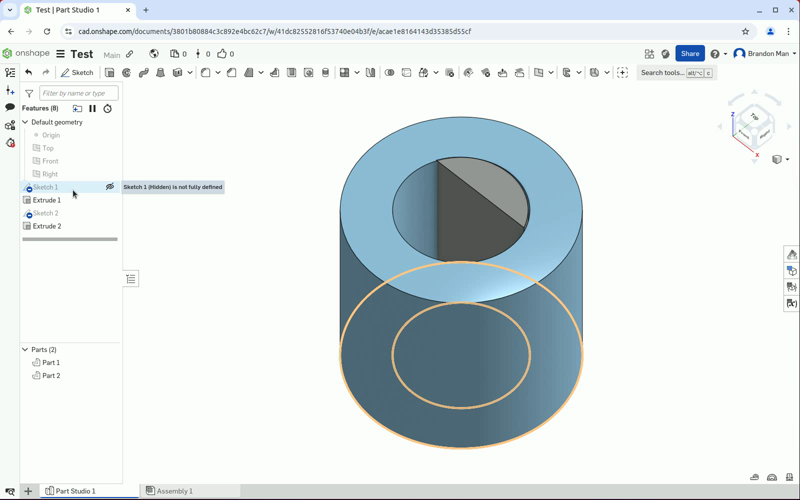
click(73, 189)